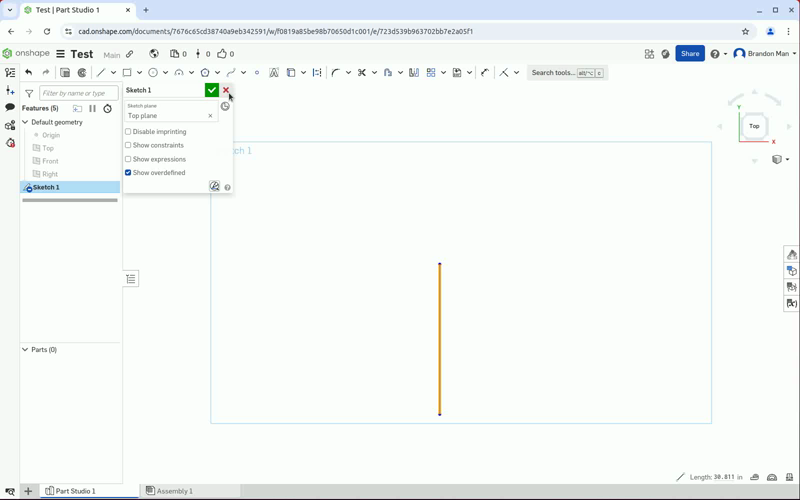
key(shift+h)
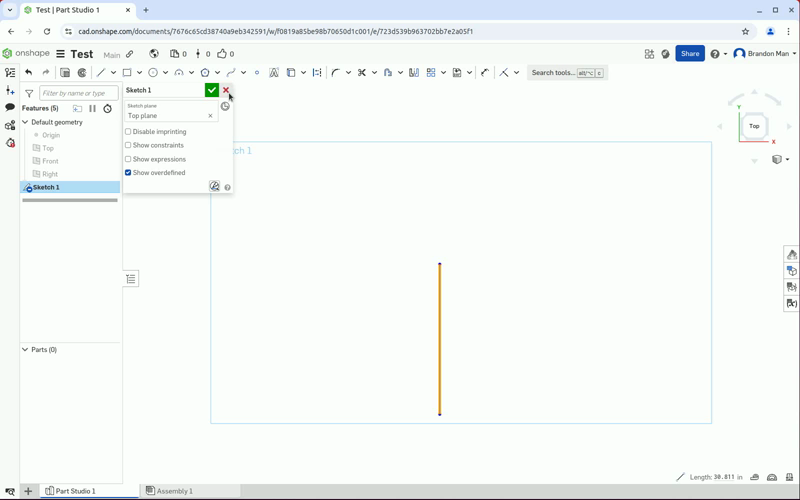
key(shift+s)
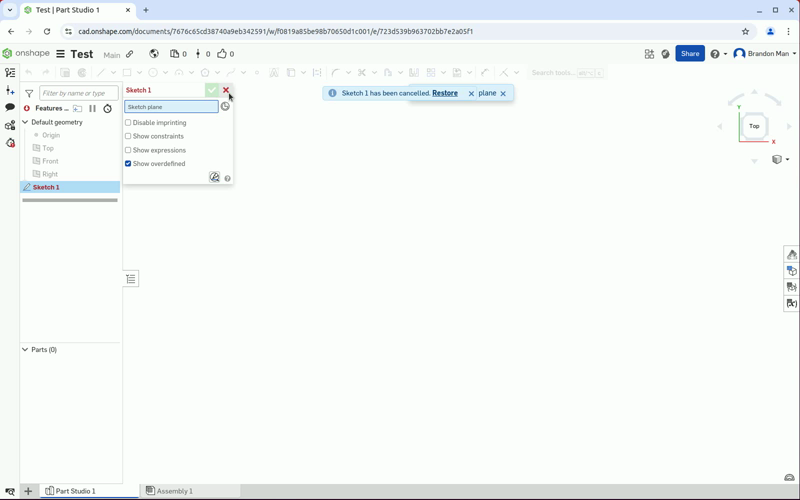
mouse_move(73, 150)
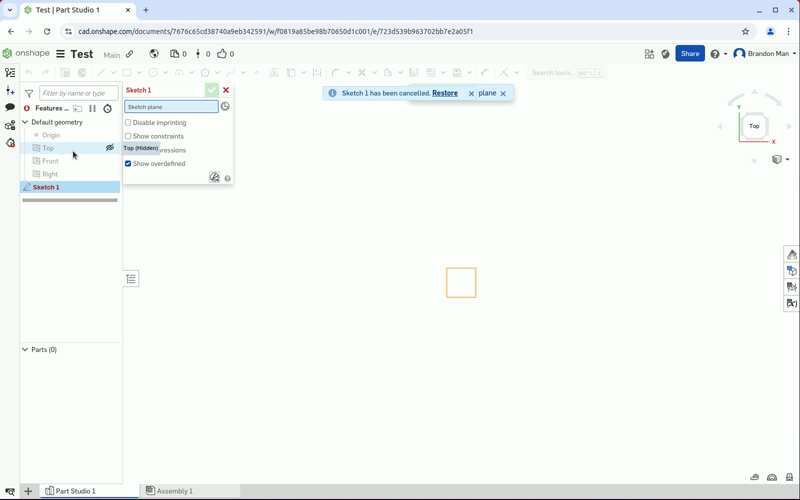
click(73, 150)
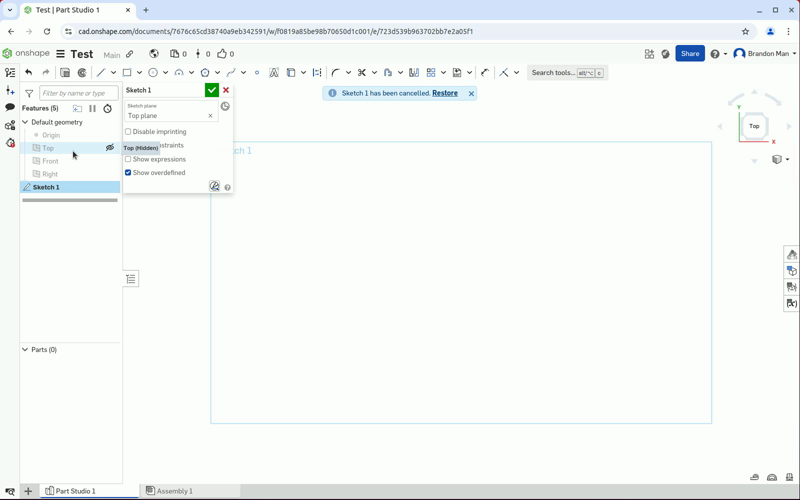
mouse_move(73, 352)
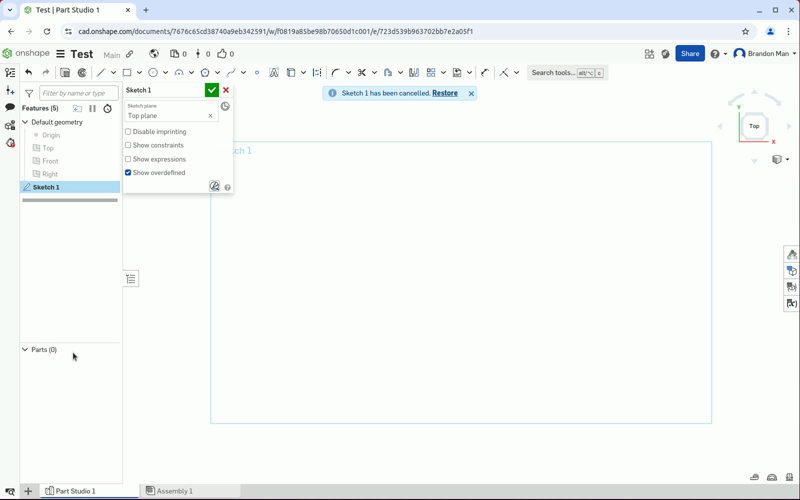
key(y)
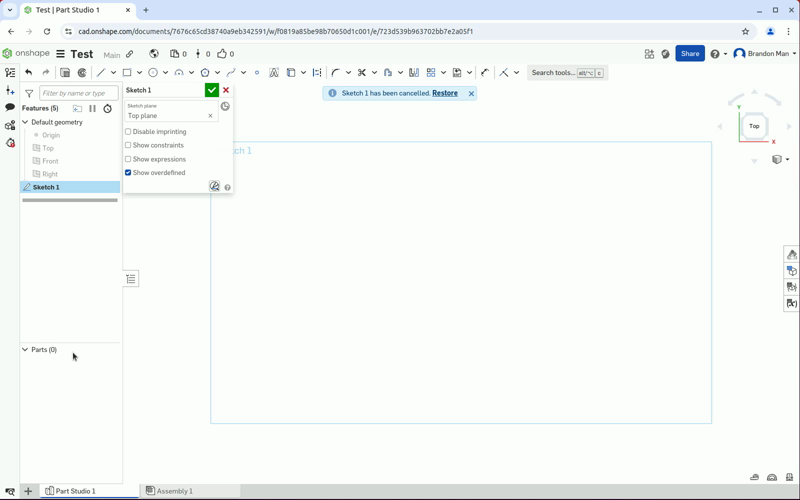
key(c)
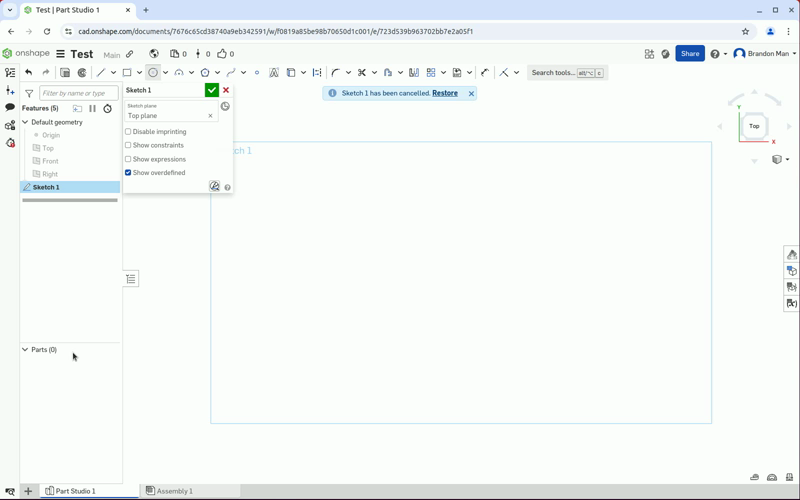
key_down(shift)
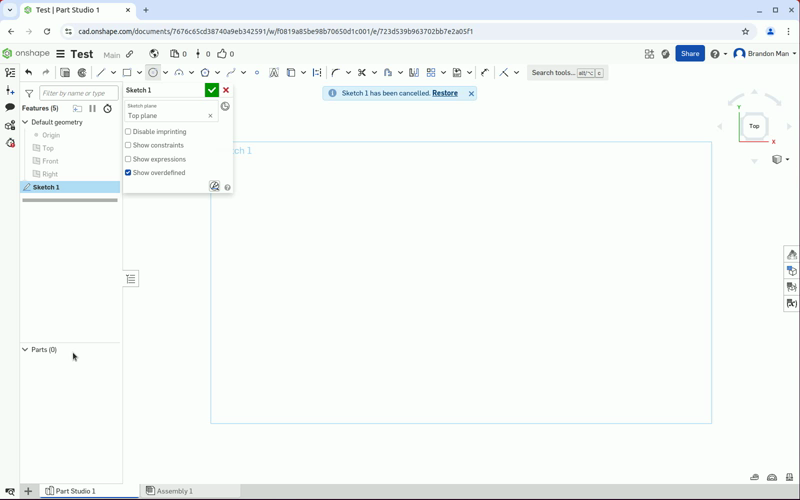
mouse_move(461, 282)
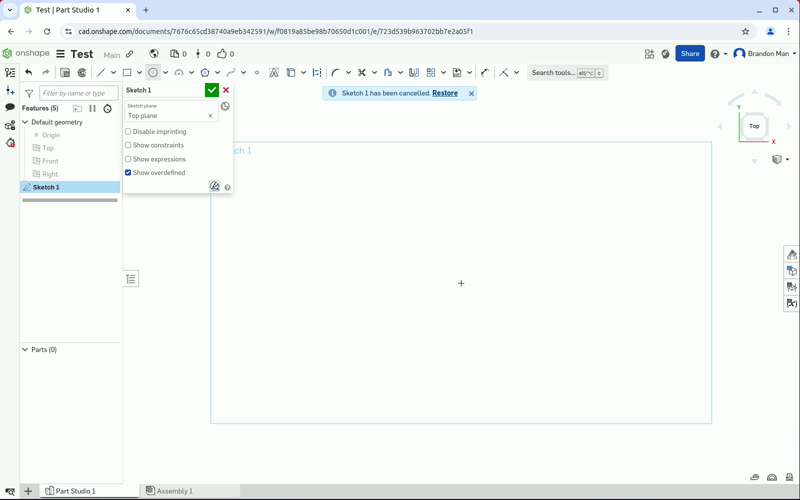
click(461, 282)
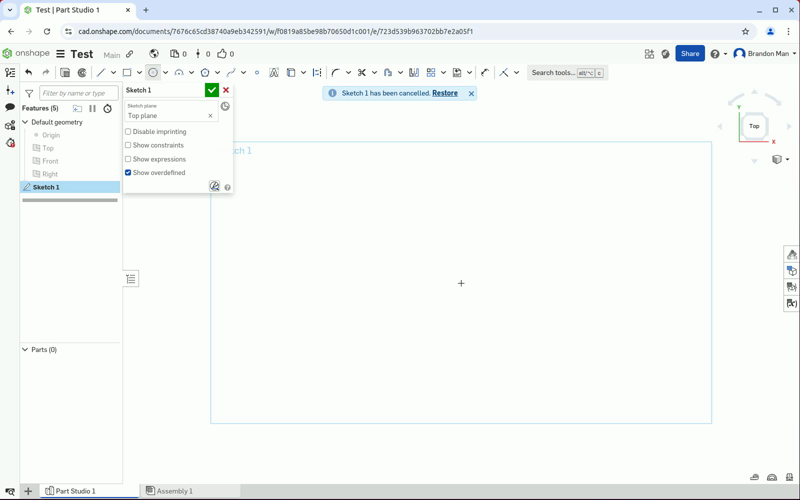
key_up(shift)
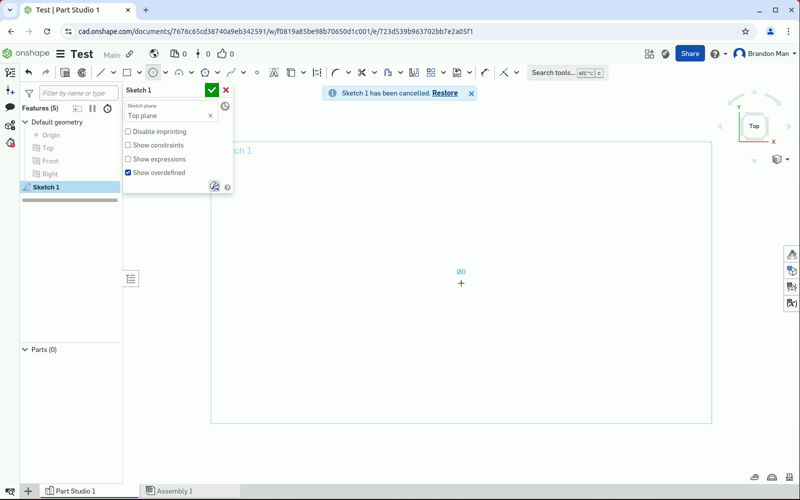
mouse_move(574, 282)
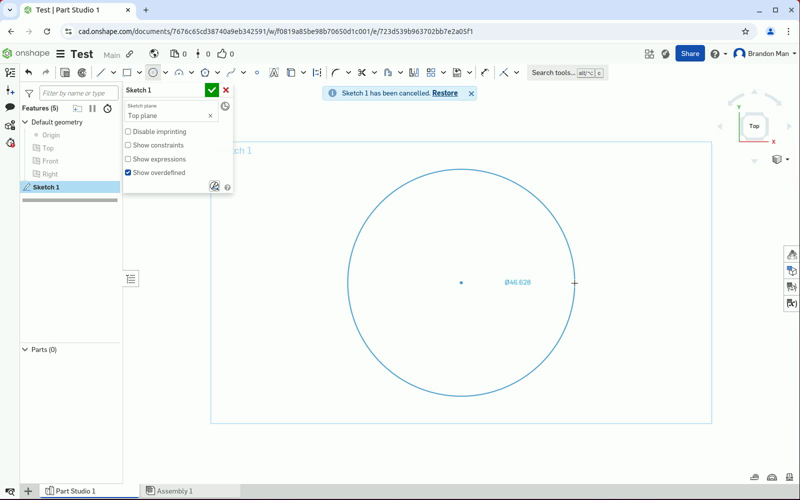
click(574, 282)
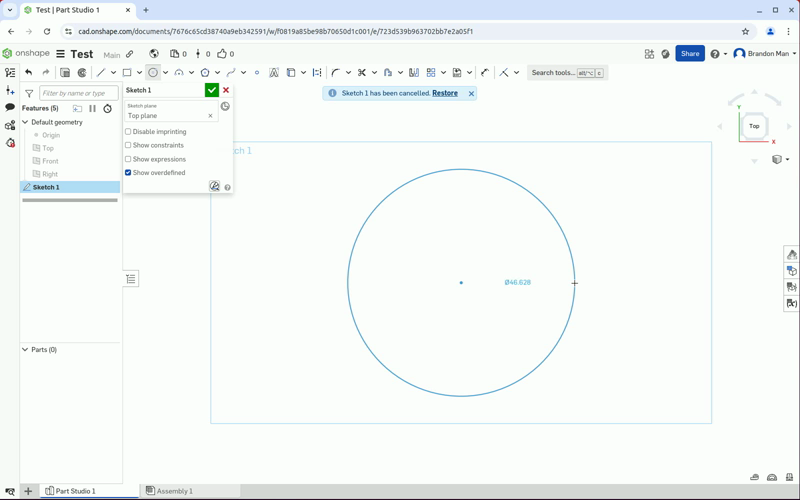
key(esc)
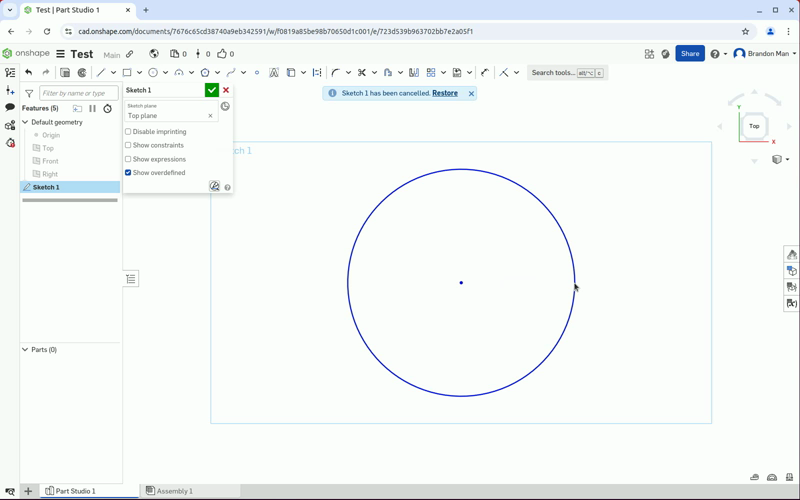
key(c)
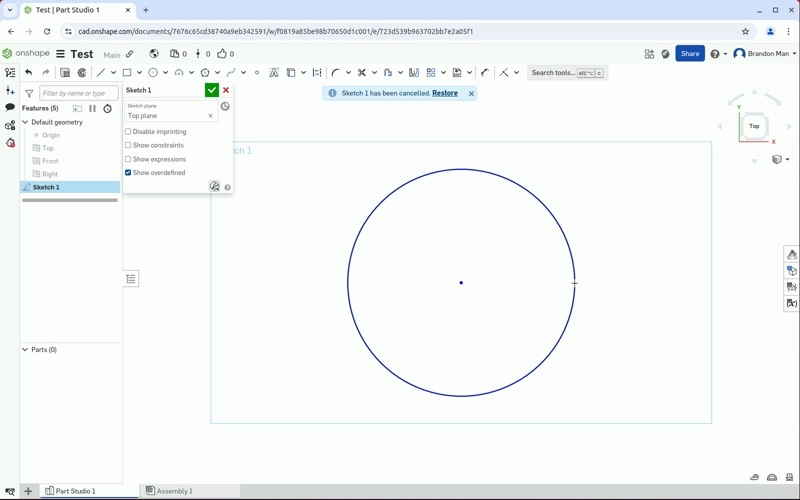
key_down(shift)
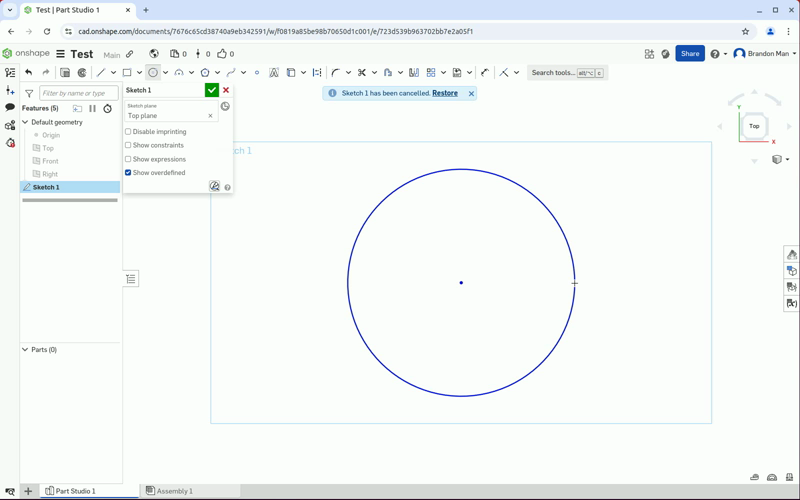
mouse_move(371, 282)
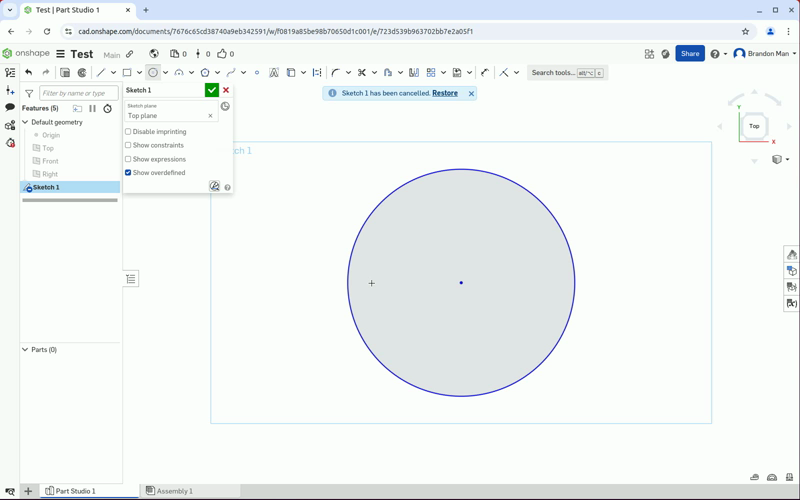
click(371, 282)
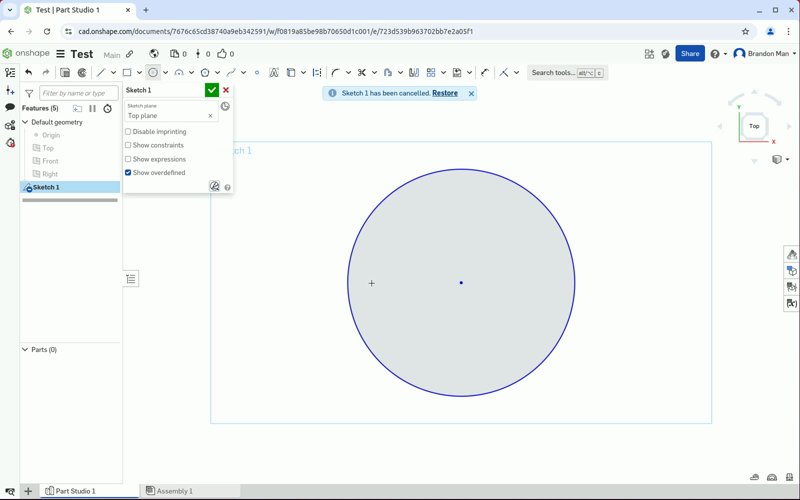
key_up(shift)
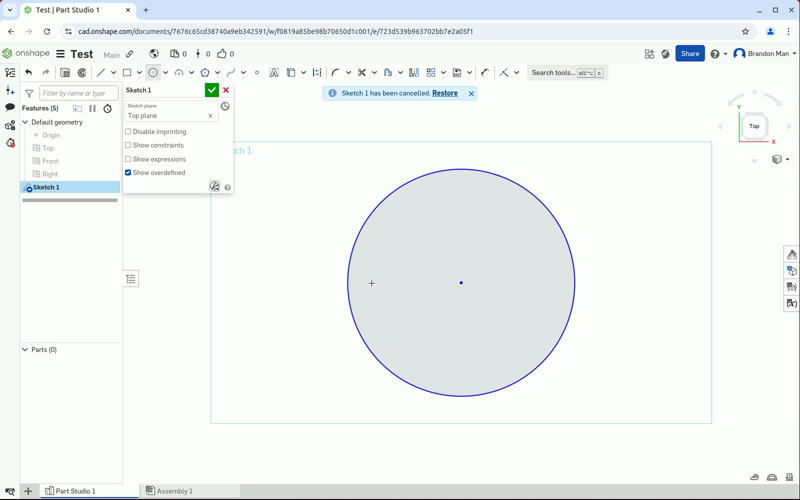
mouse_move(381, 282)
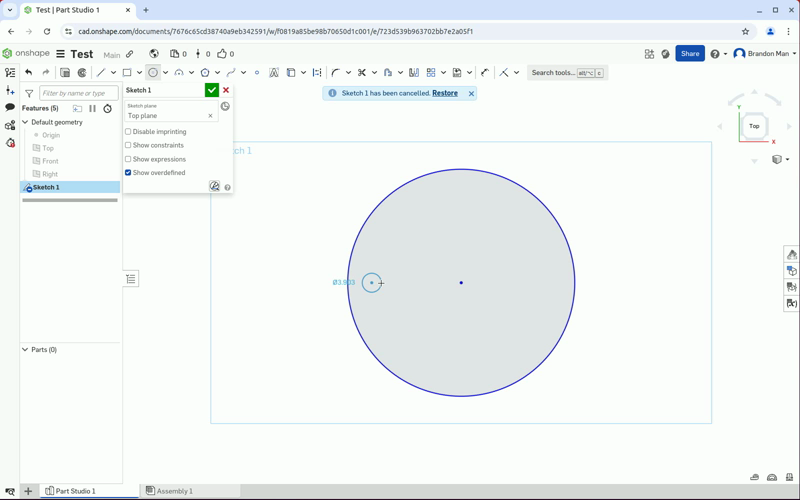
click(381, 282)
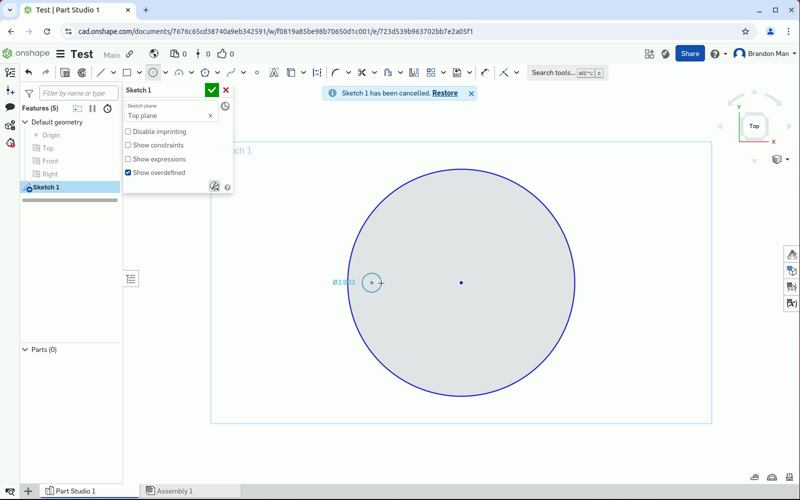
key(esc)
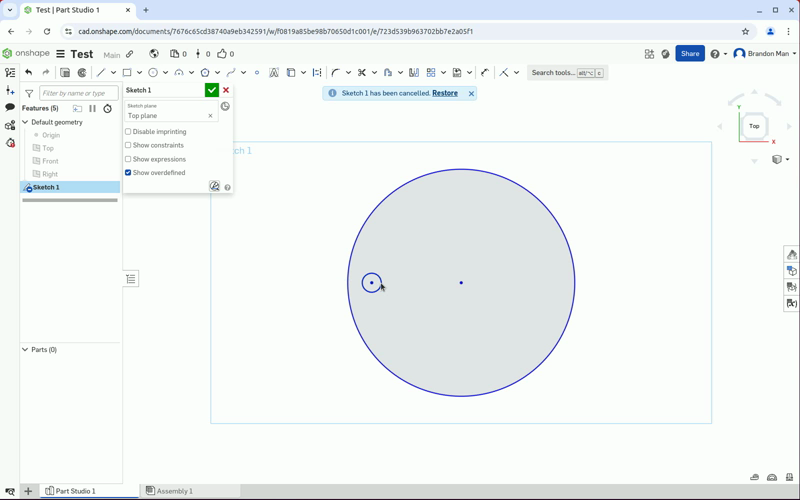
key(c)
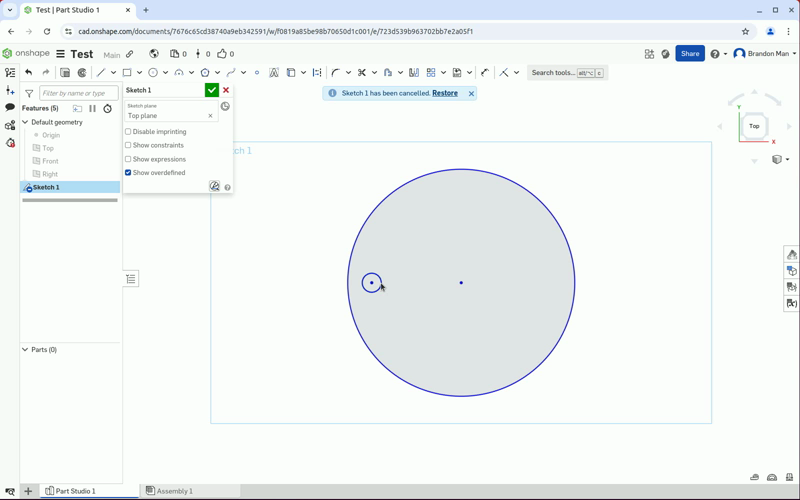
key_down(shift)
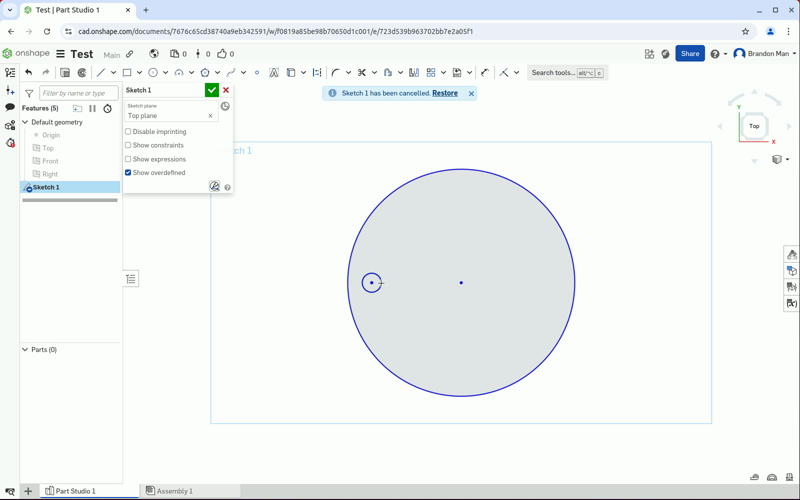
mouse_move(461, 282)
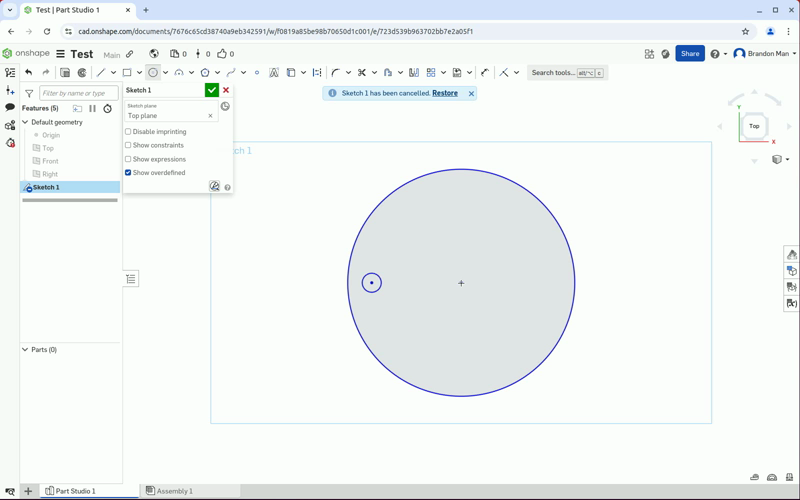
click(461, 282)
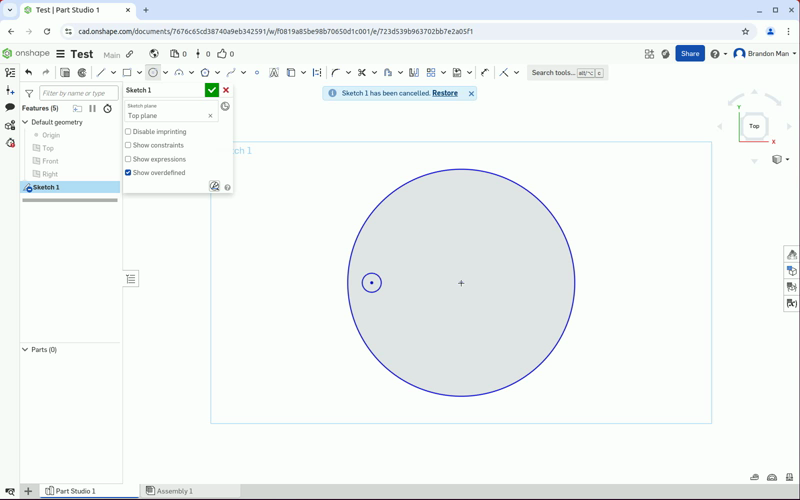
key_up(shift)
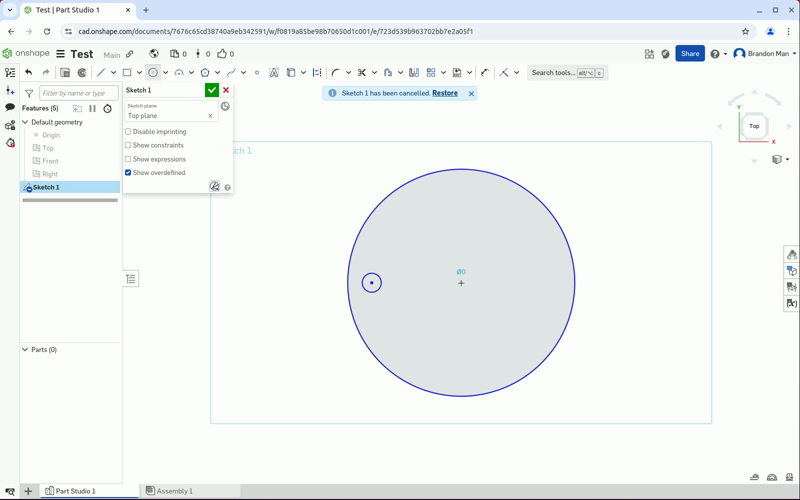
mouse_move(517, 282)
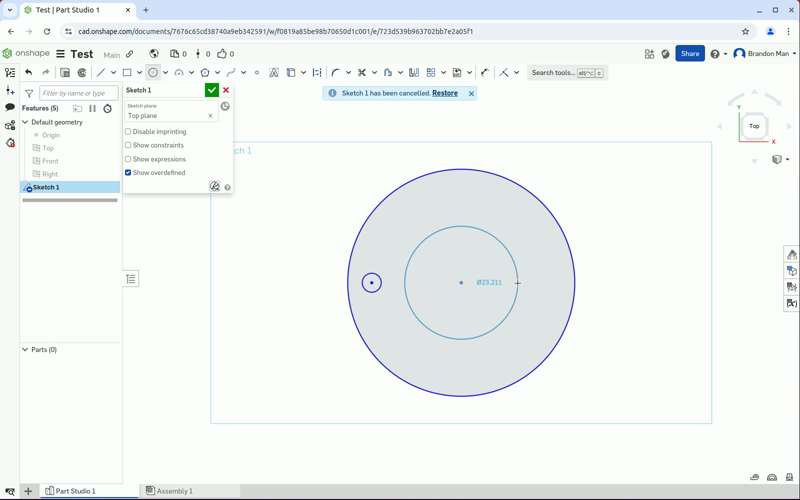
click(517, 282)
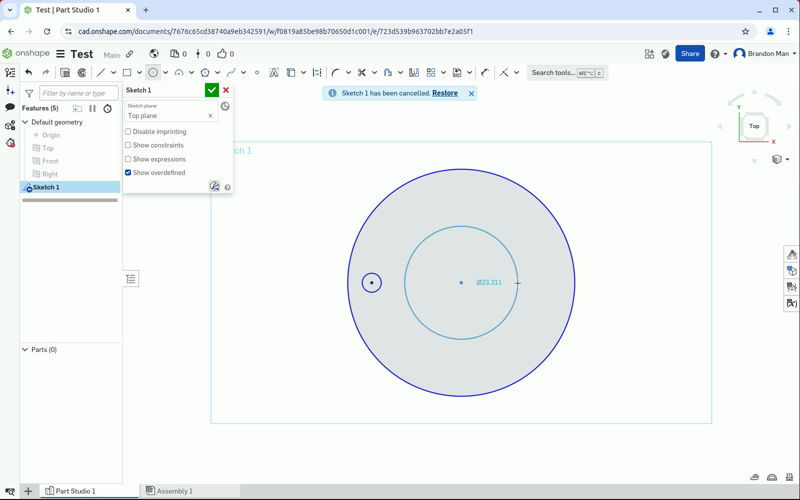
key(esc)
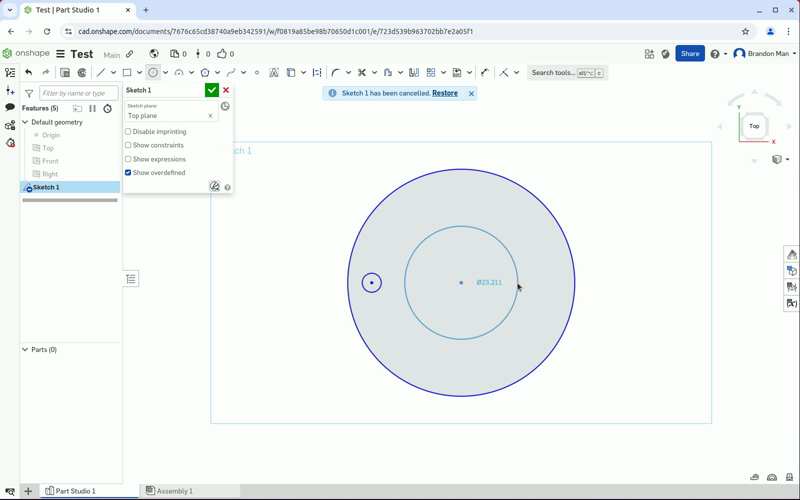
key(c)
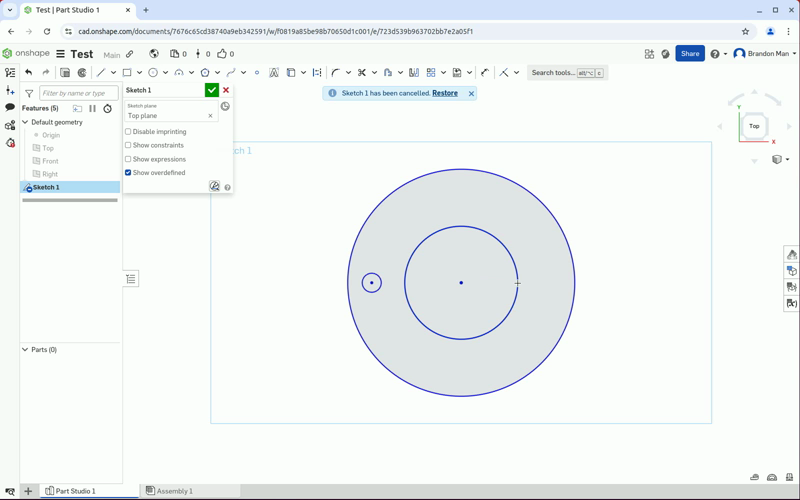
key_down(shift)
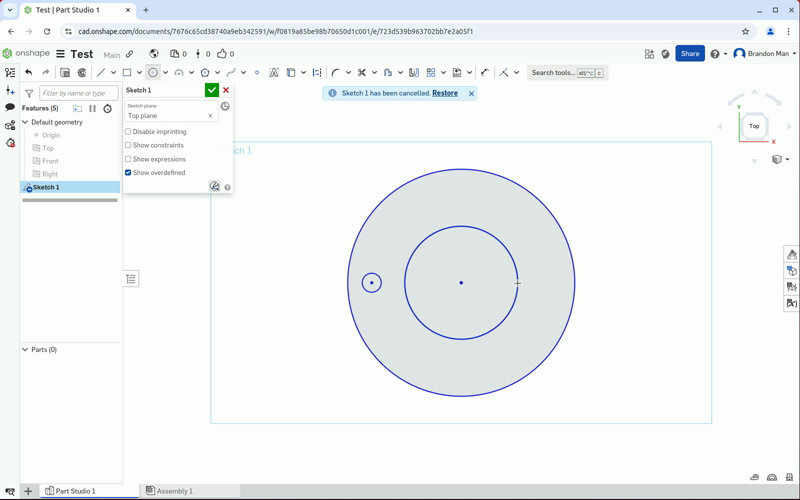
mouse_move(461, 365)
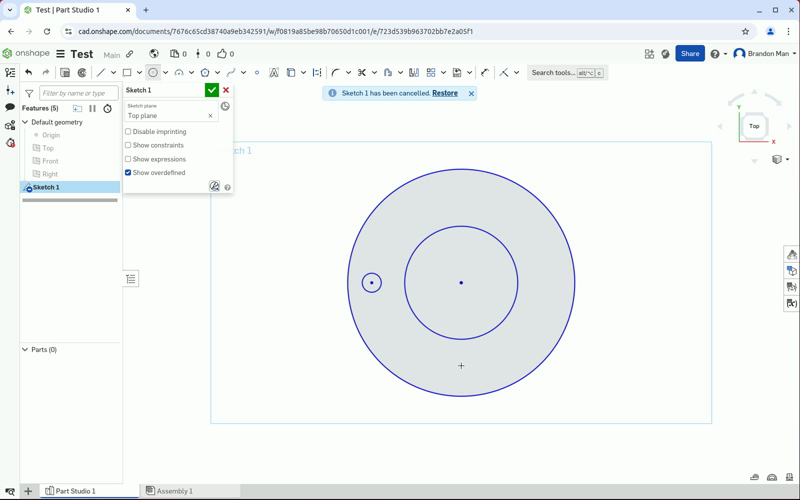
click(461, 365)
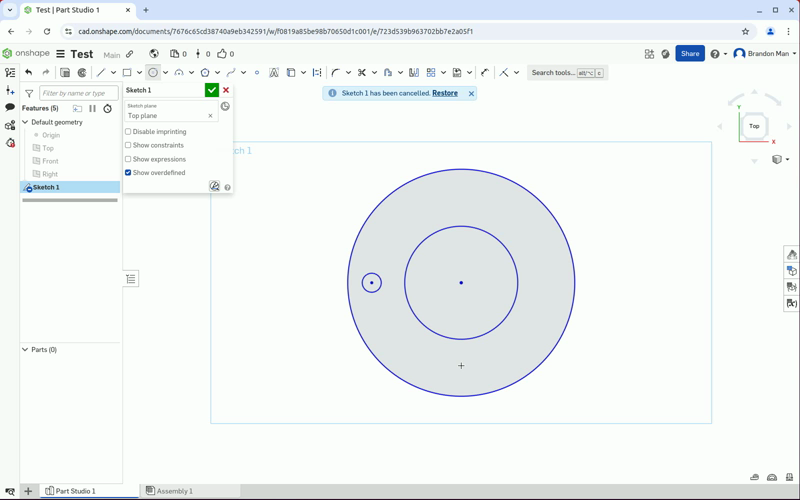
key_up(shift)
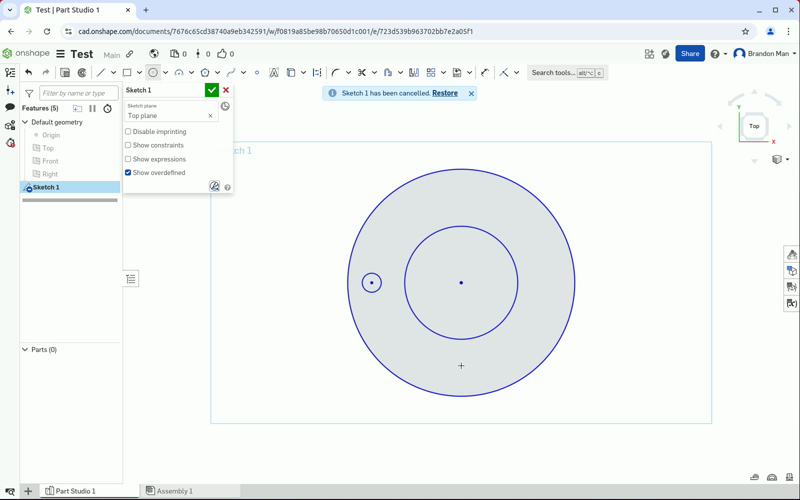
mouse_move(470, 365)
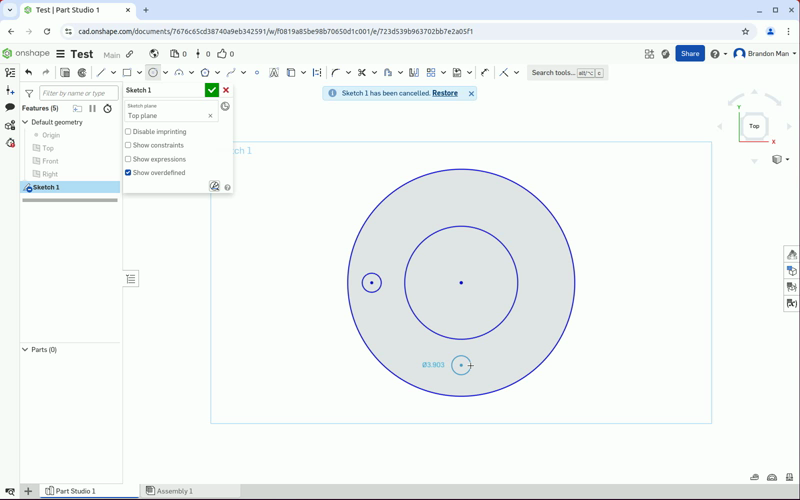
click(470, 365)
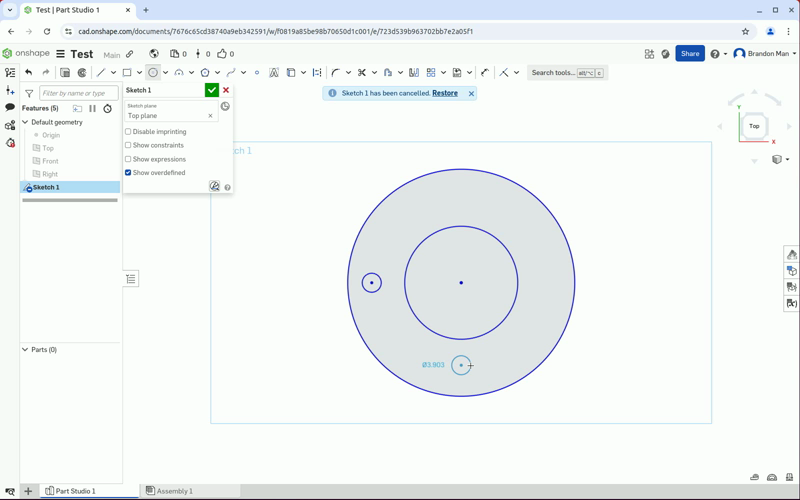
key(esc)
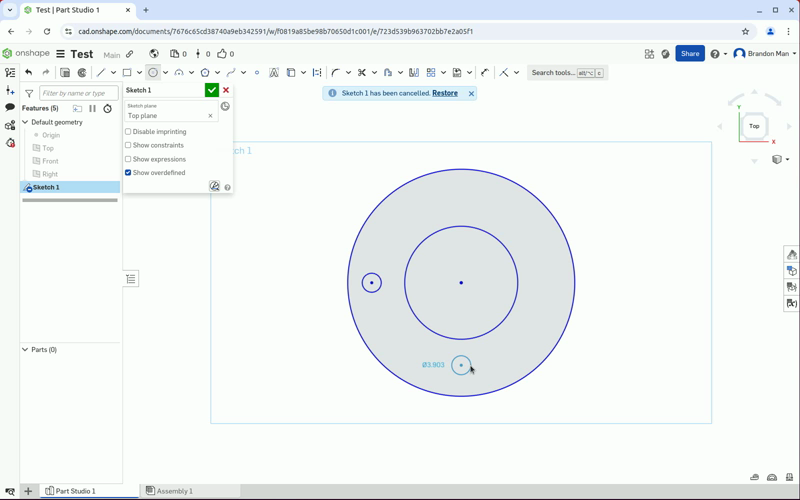
key(c)
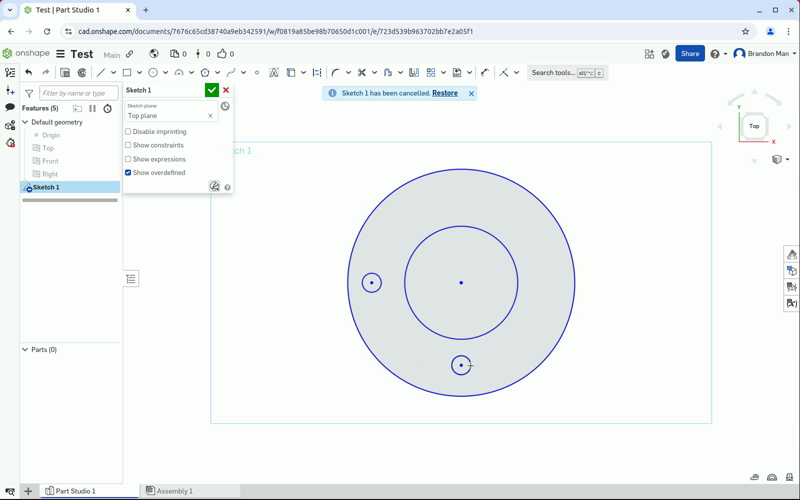
key_down(shift)
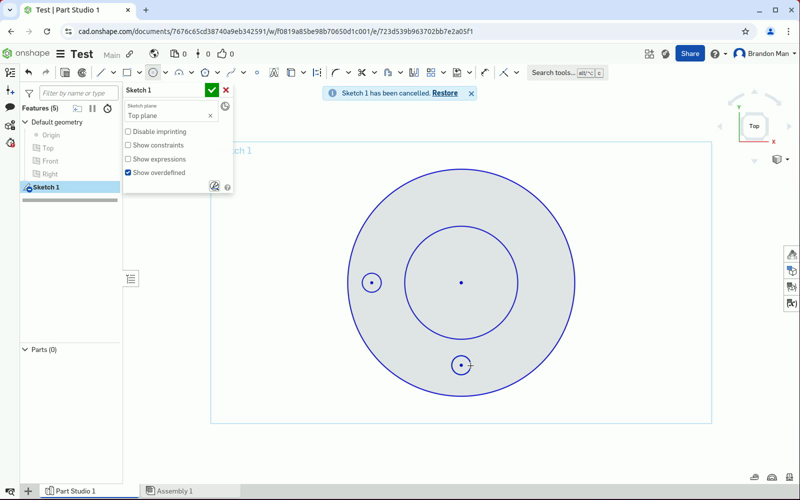
mouse_move(461, 195)
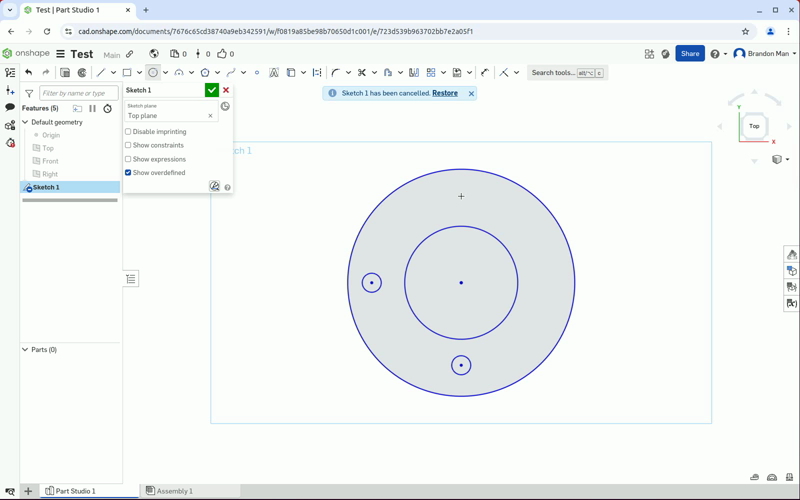
click(461, 195)
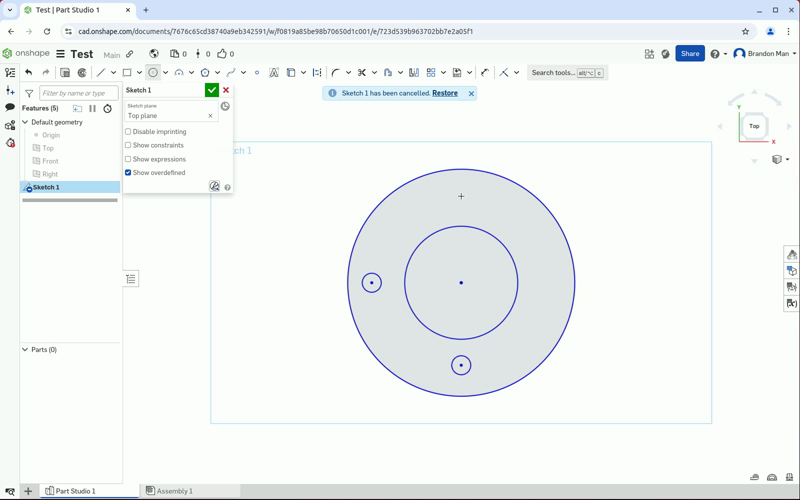
key_up(shift)
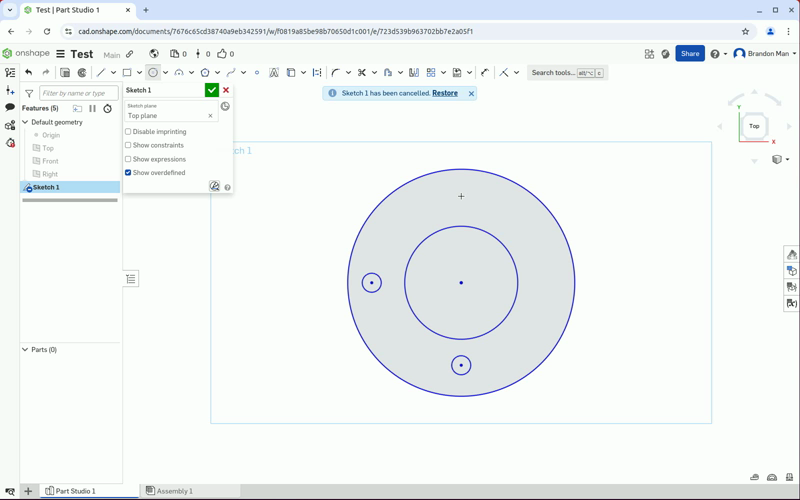
mouse_move(470, 195)
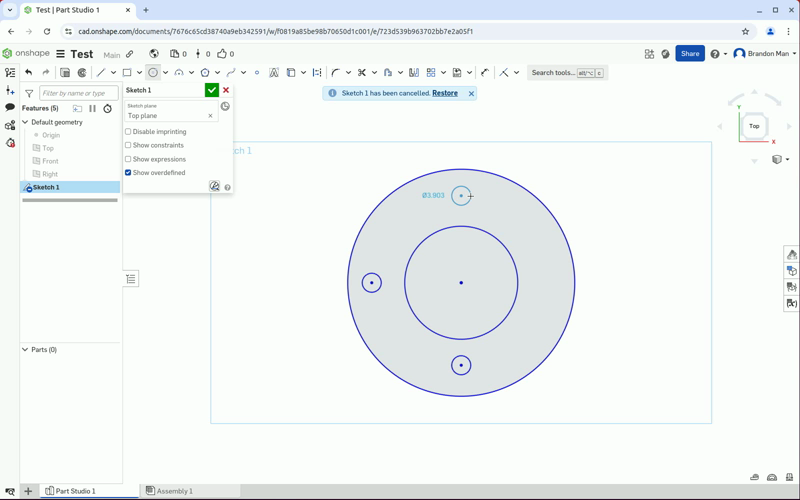
click(470, 195)
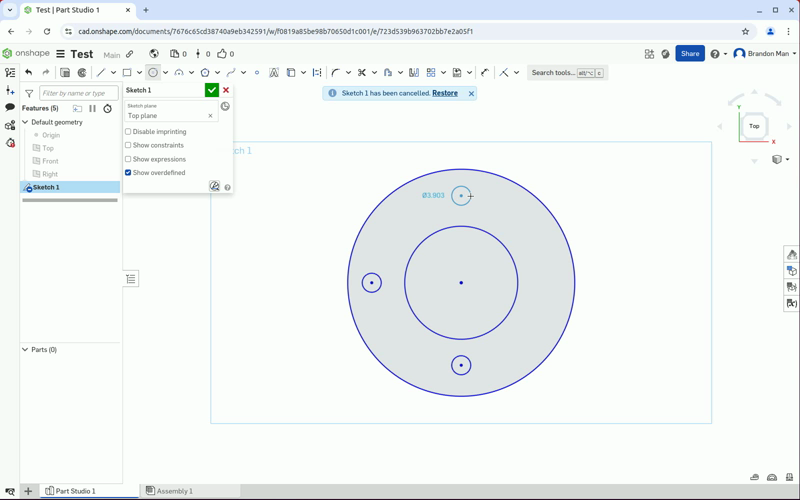
key(esc)
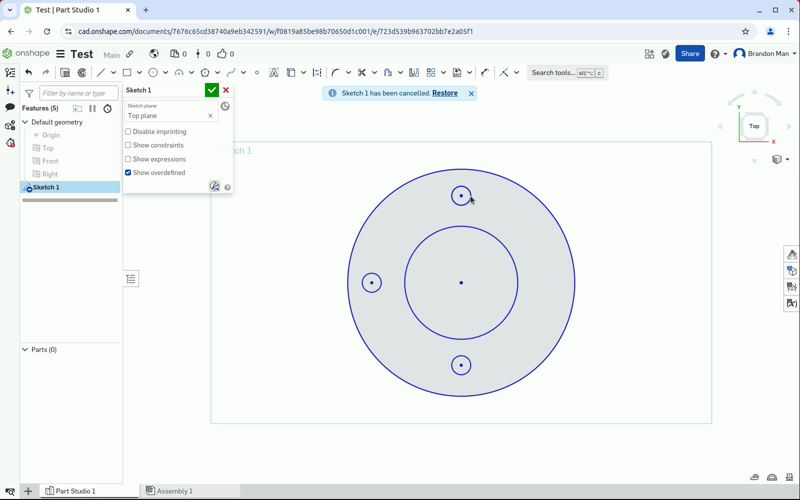
key(c)
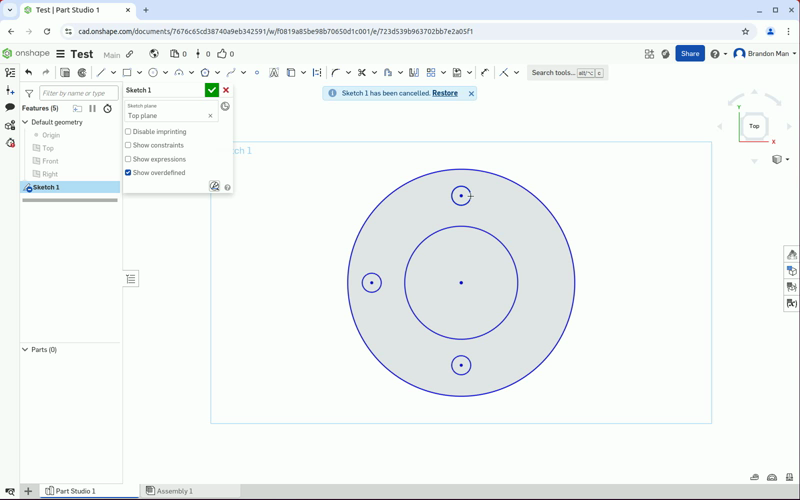
key_down(shift)
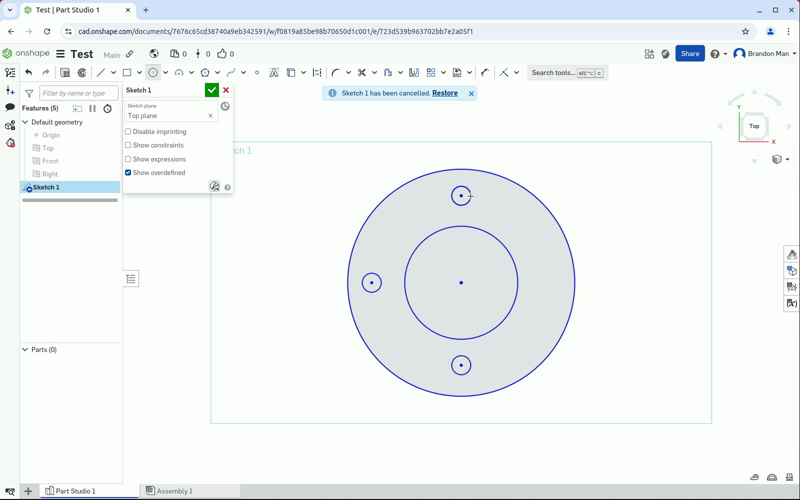
mouse_move(541, 282)
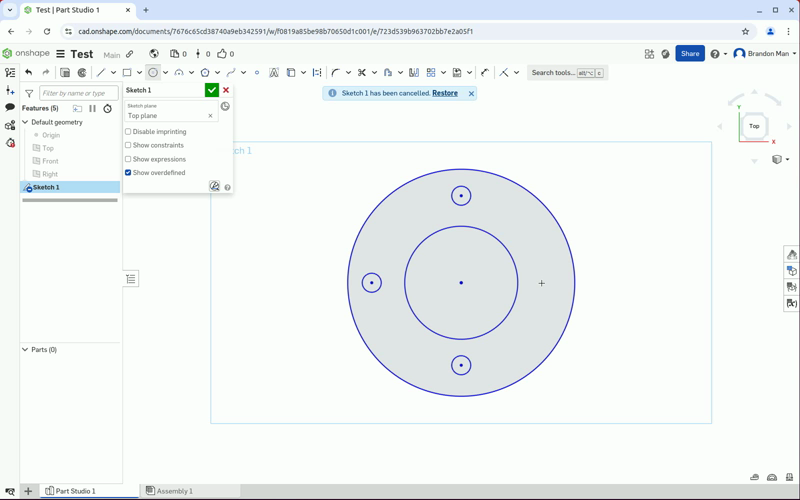
click(541, 282)
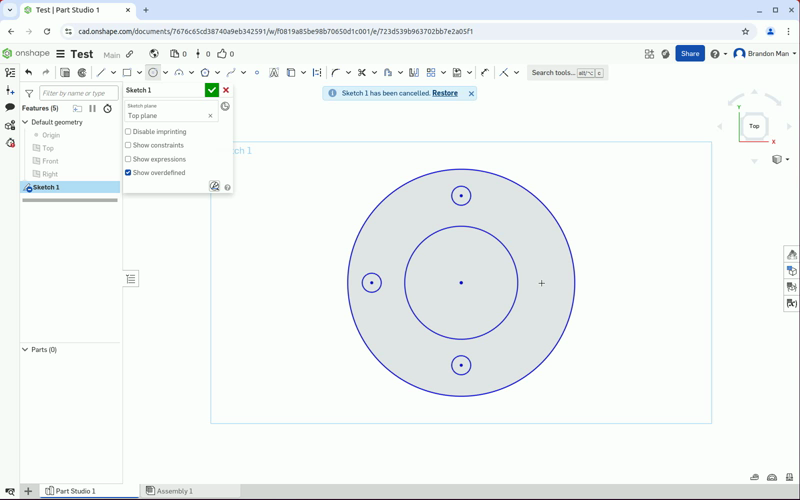
key_up(shift)
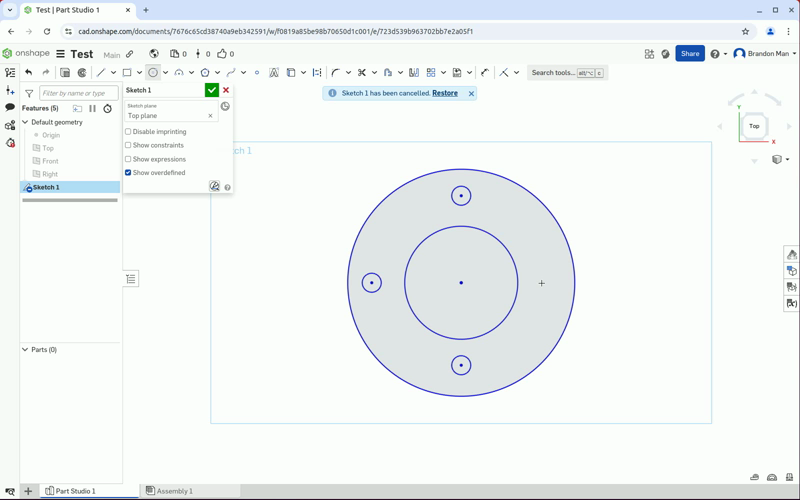
mouse_move(550, 282)
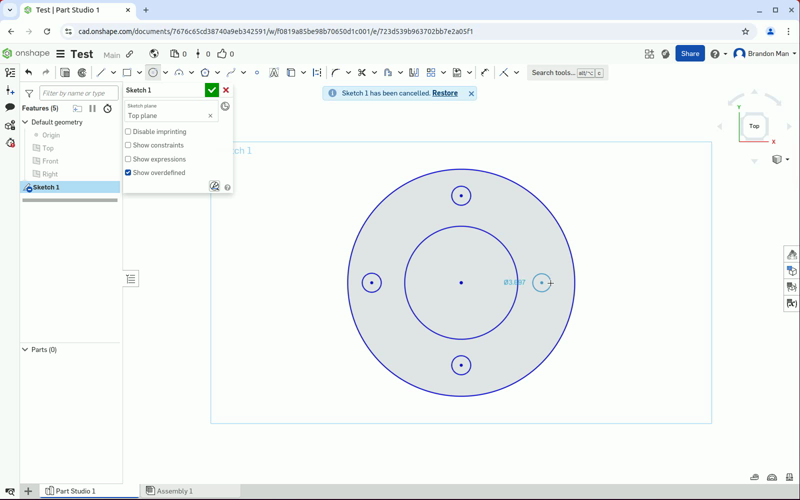
click(550, 282)
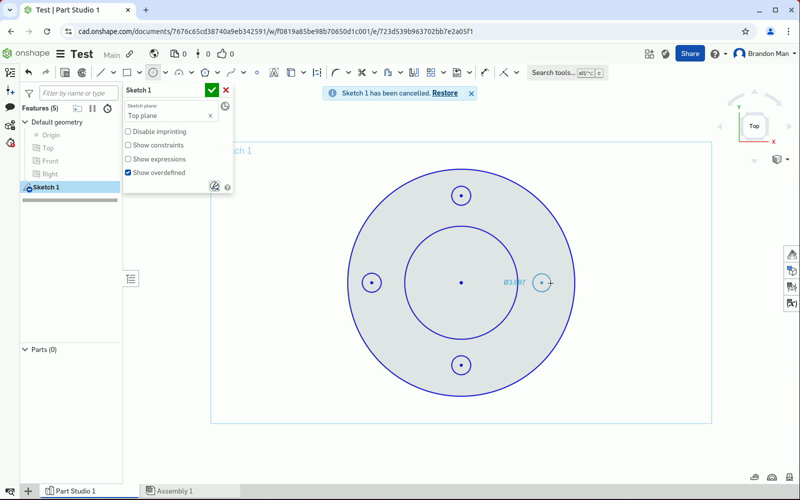
key(esc)
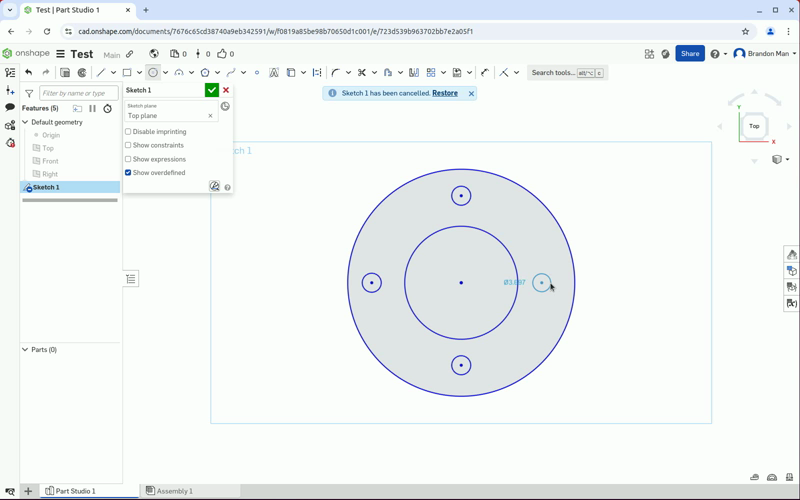
mouse_move(517, 212)
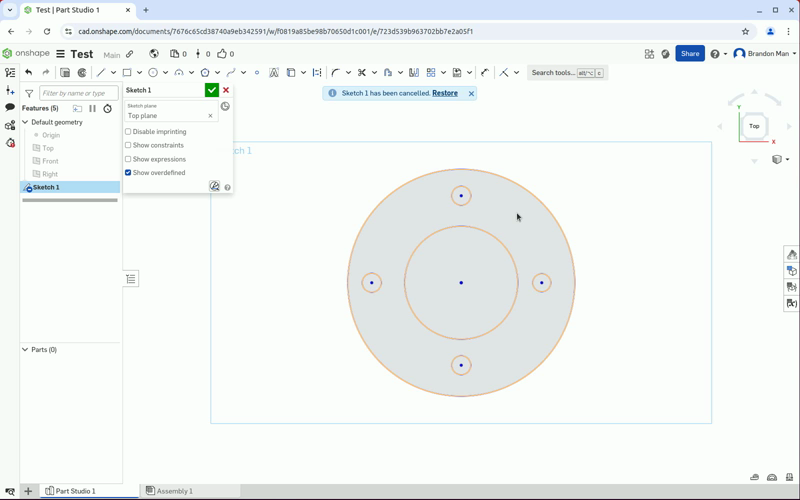
click(517, 212)
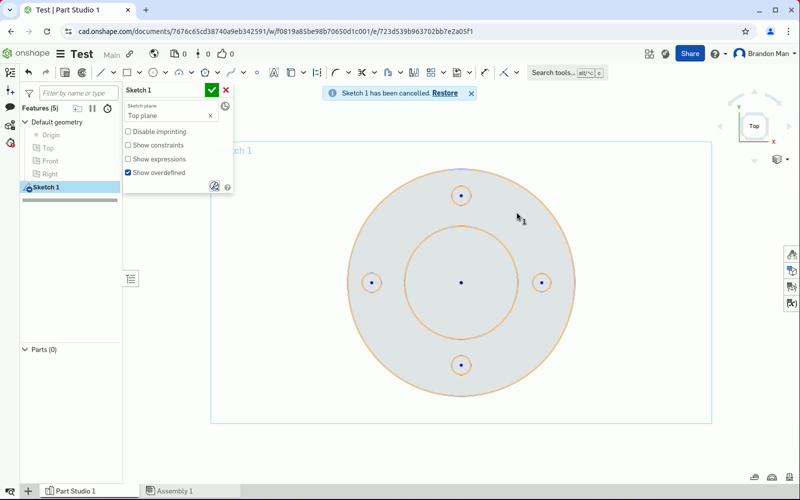
mouse_move(73, 352)
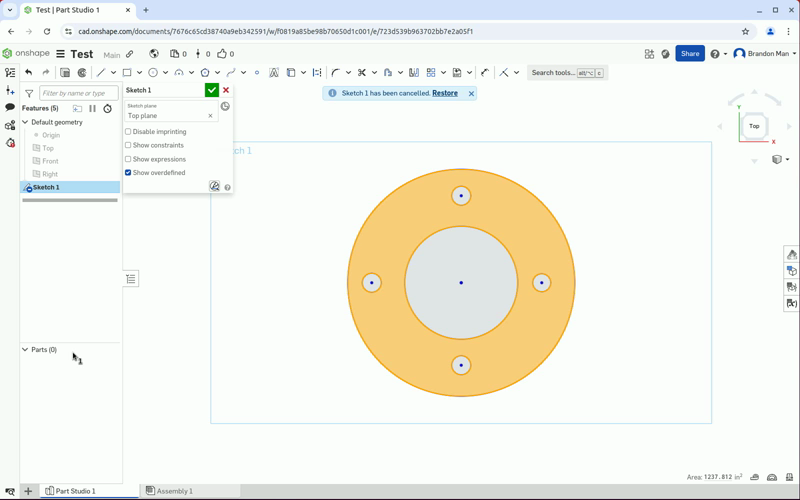
key(shift+y)
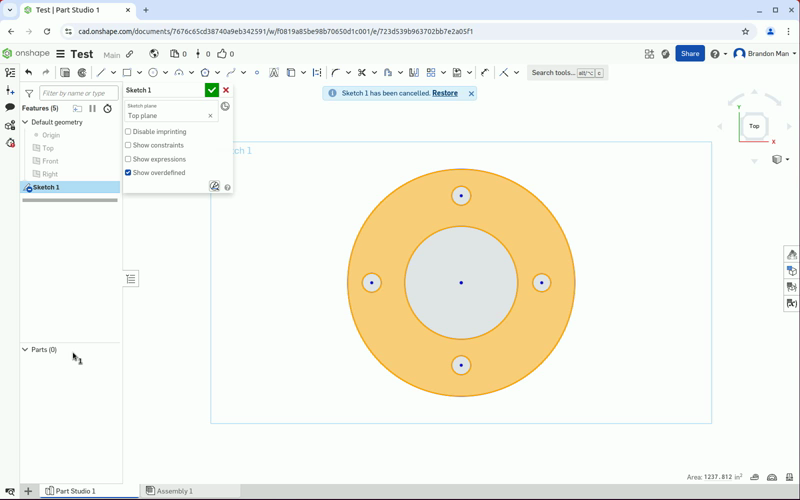
key(shift+e)
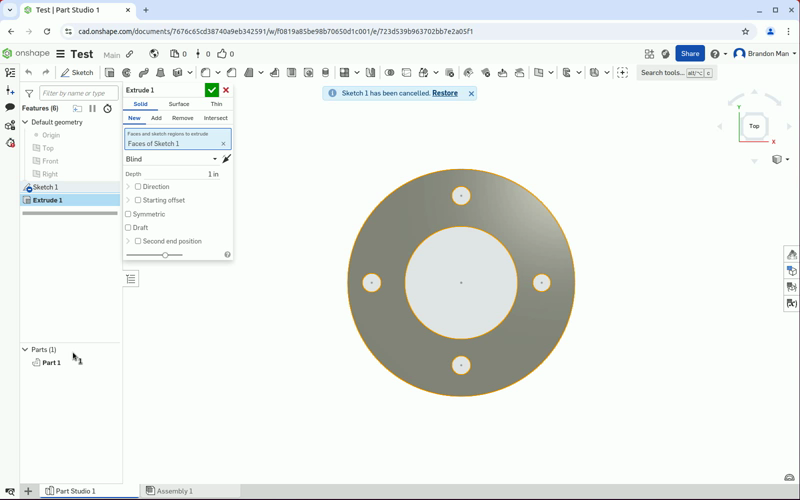
mouse_move(143, 106)
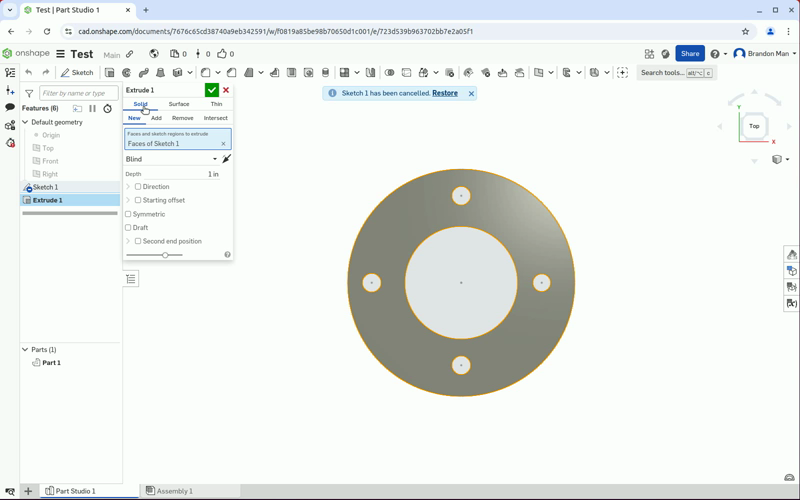
click(143, 106)
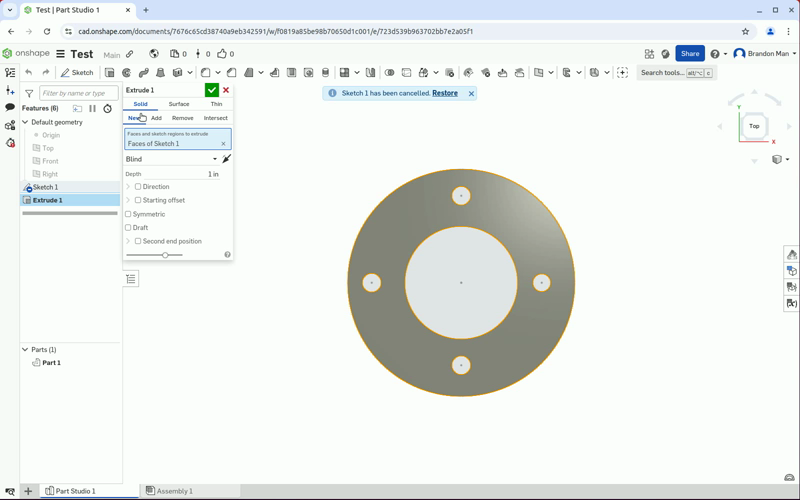
mouse_move(137, 120)
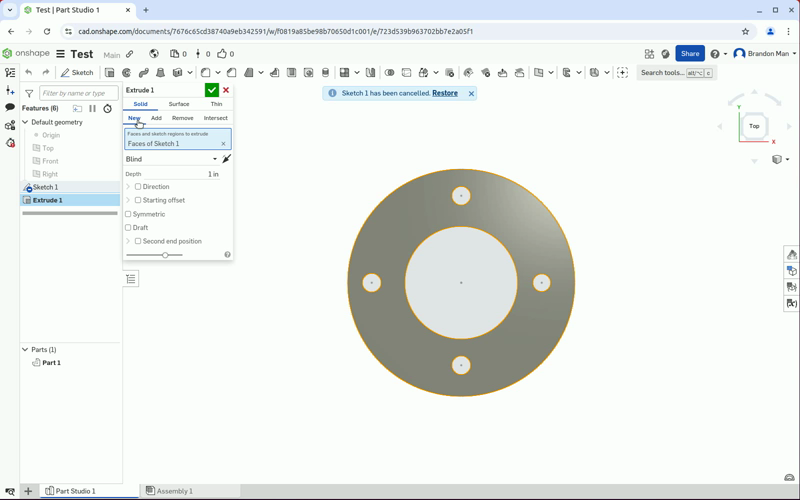
click(137, 120)
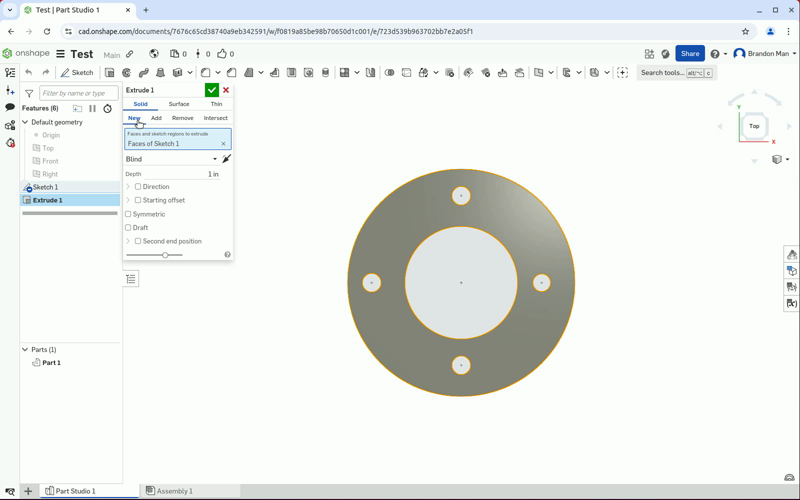
key(tab, 4)
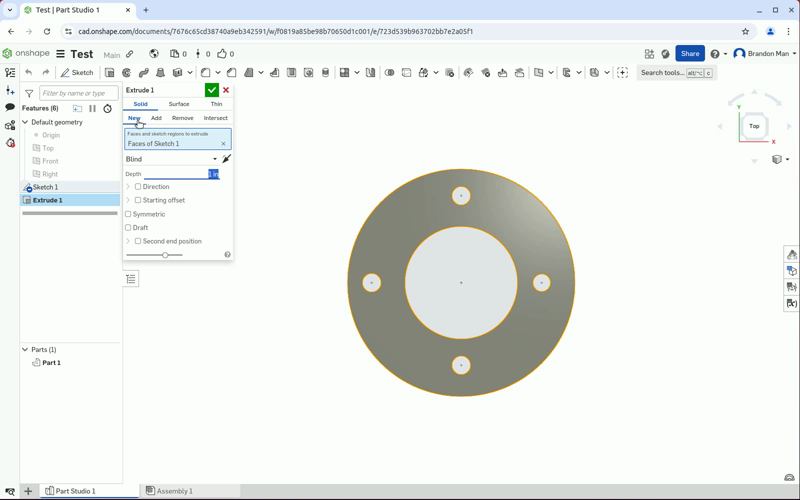
text(7.703)
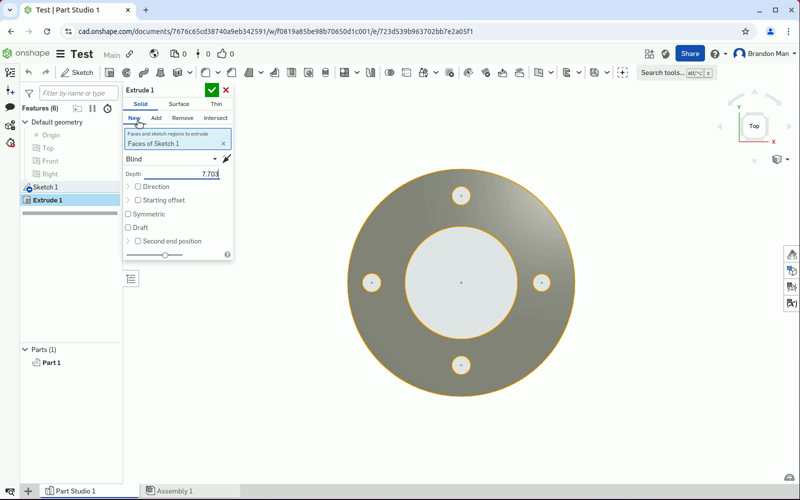
key(enter)
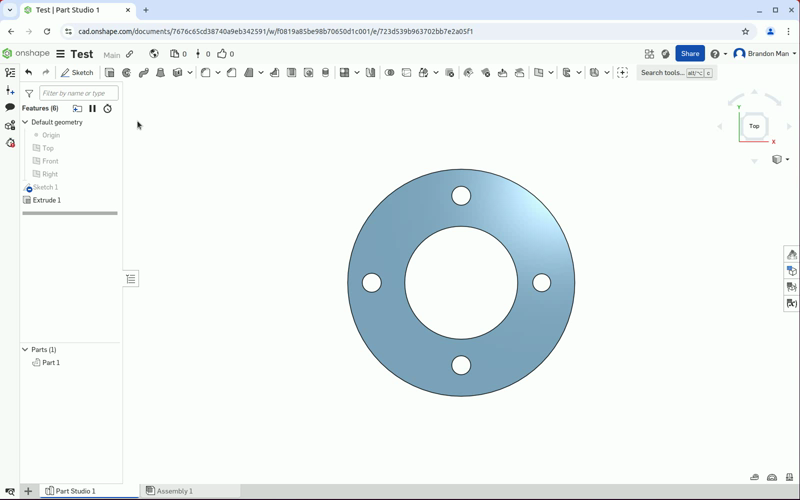
key(shift+h)
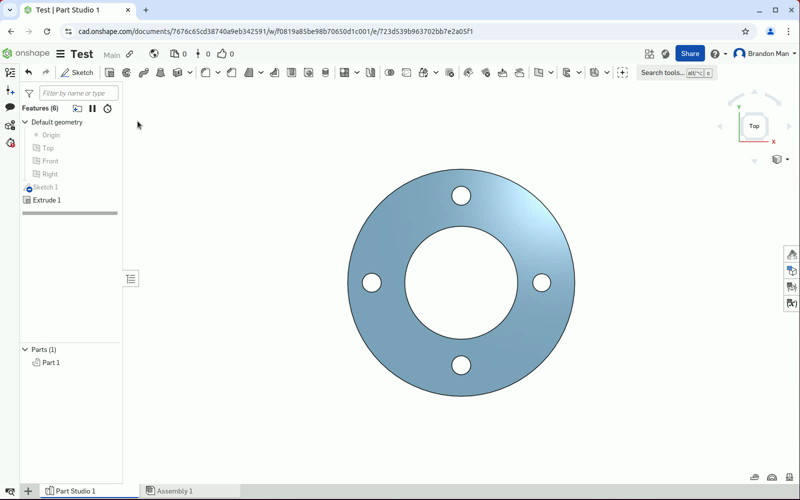
key(shift+h)
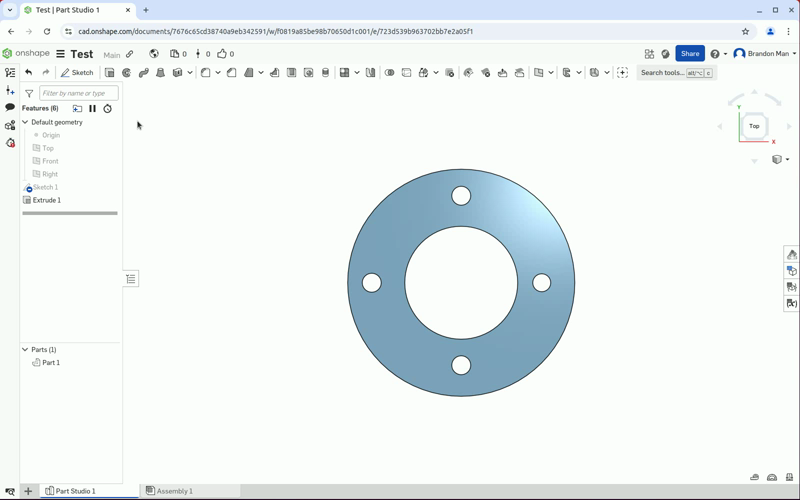
mouse_move(73, 189)
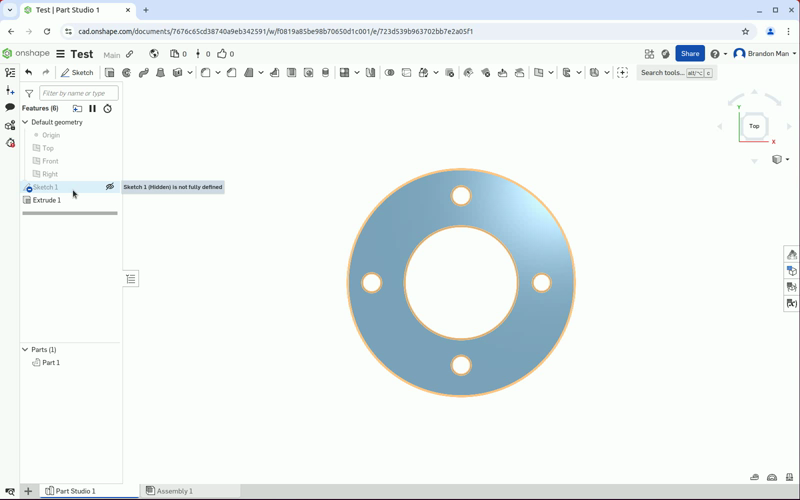
click(73, 189)
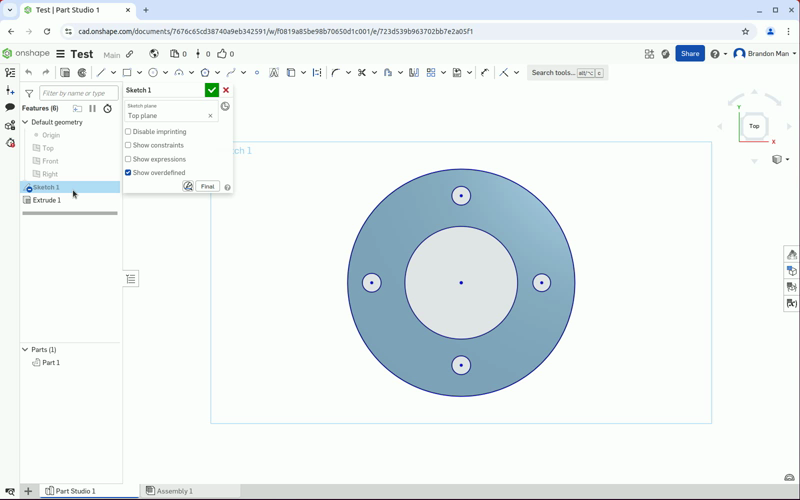
mouse_move(229, 92)
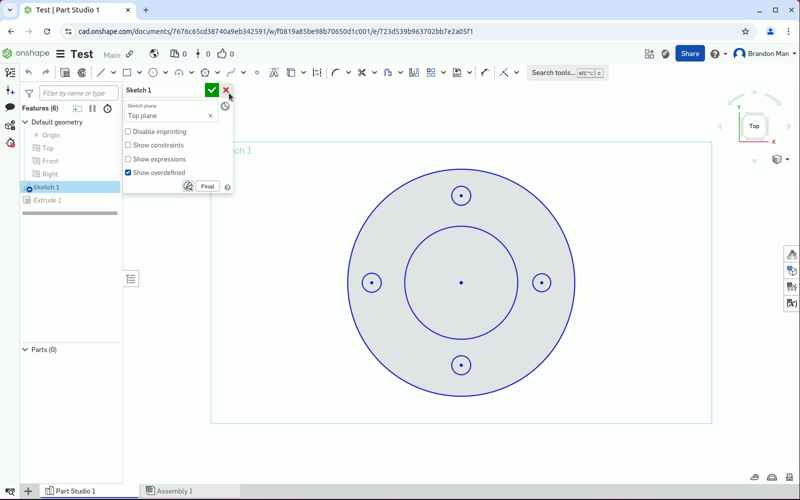
click(229, 92)
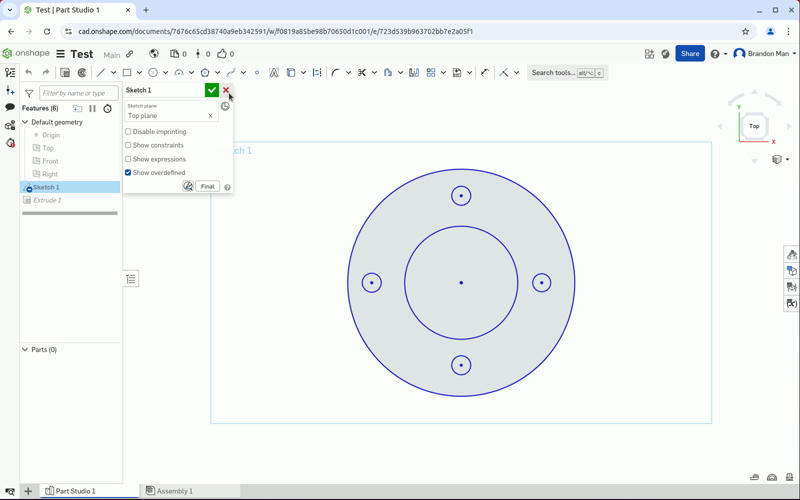
key(shift+s)
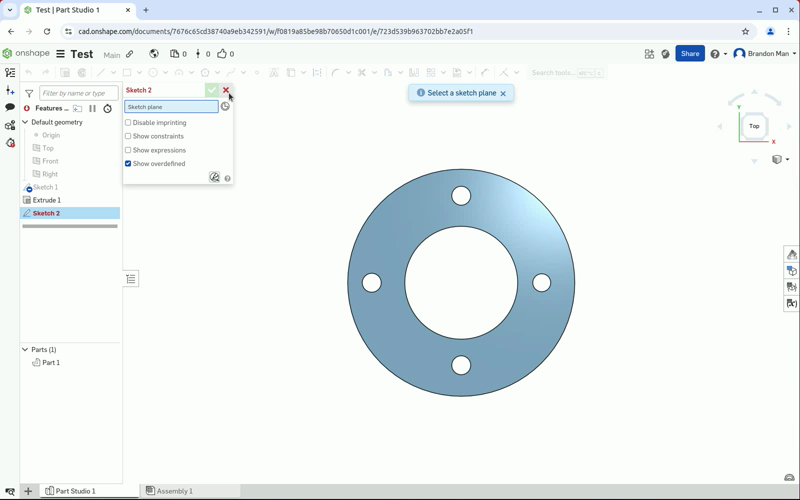
mouse_move(73, 150)
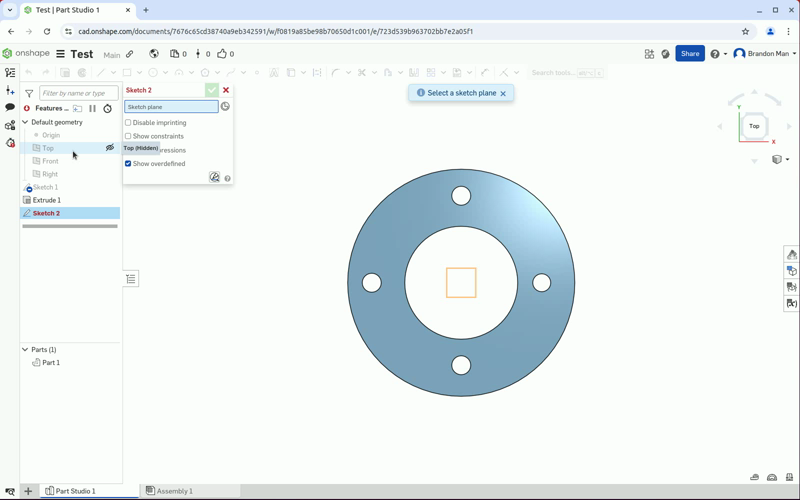
click(73, 150)
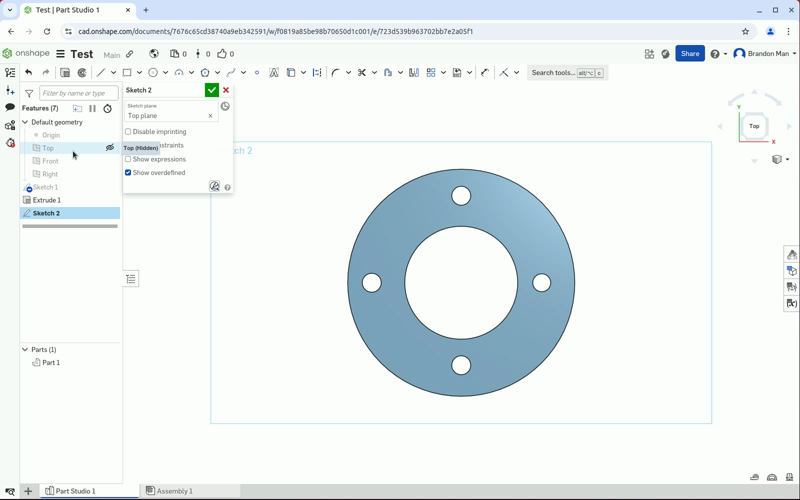
mouse_move(73, 352)
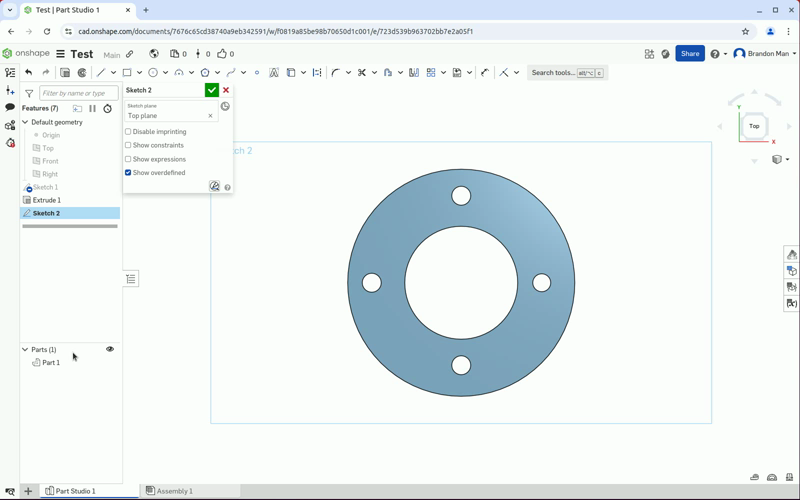
key(y)
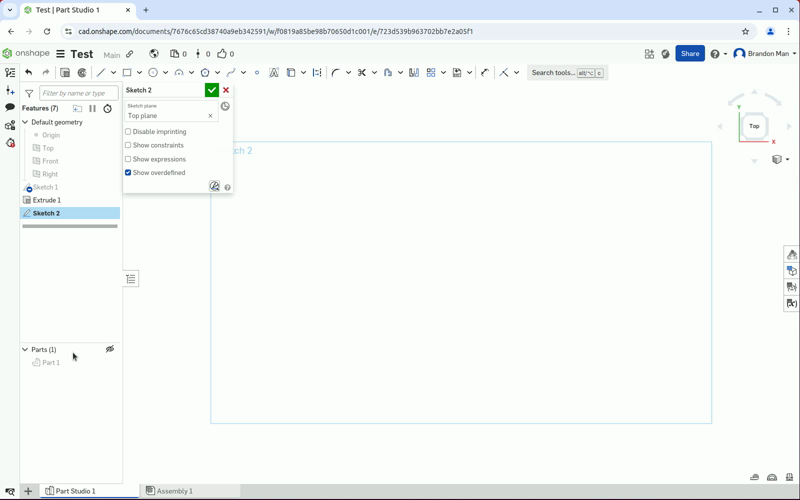
key(c)
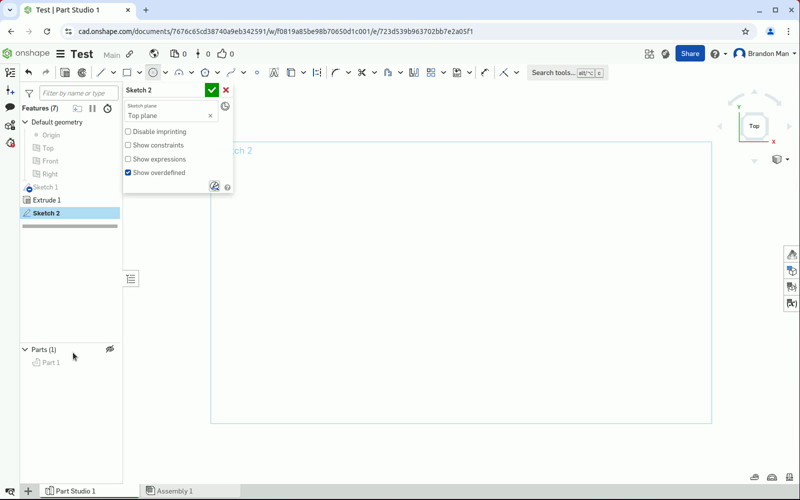
key_down(shift)
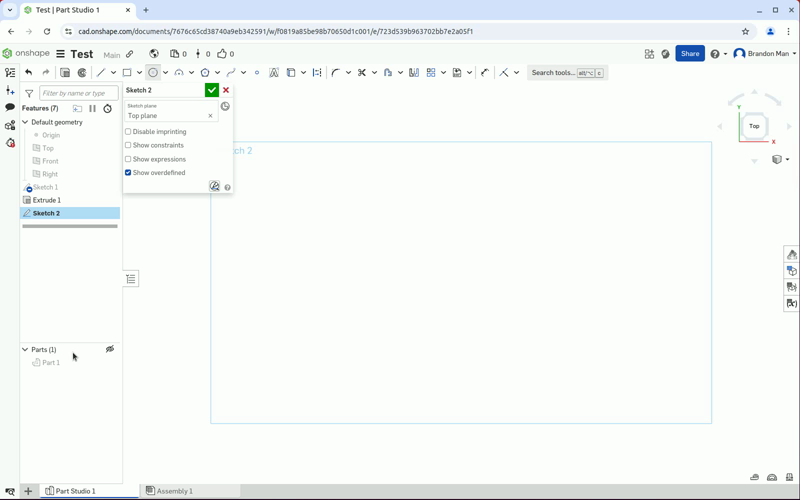
mouse_move(461, 282)
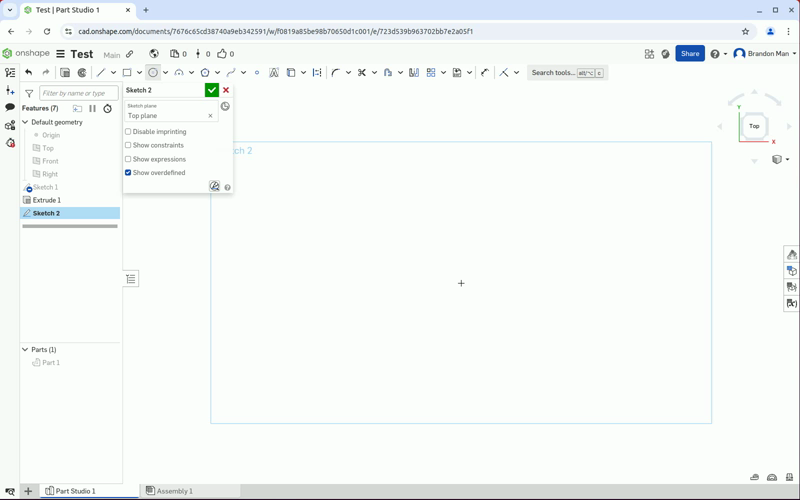
click(461, 282)
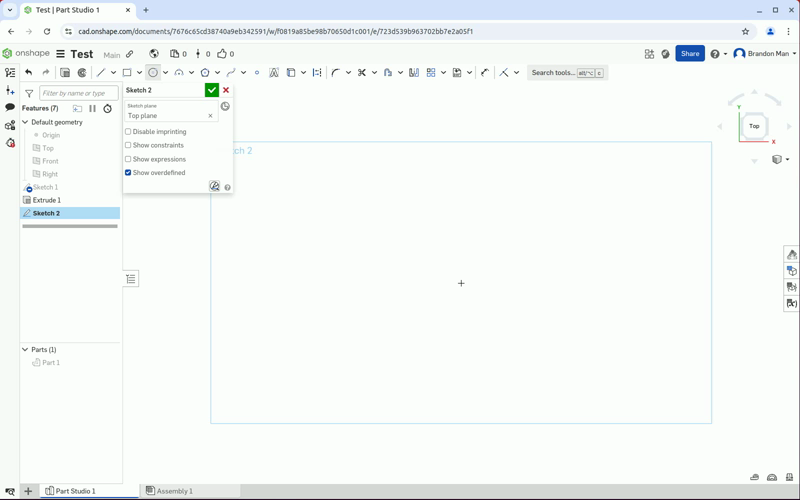
key_up(shift)
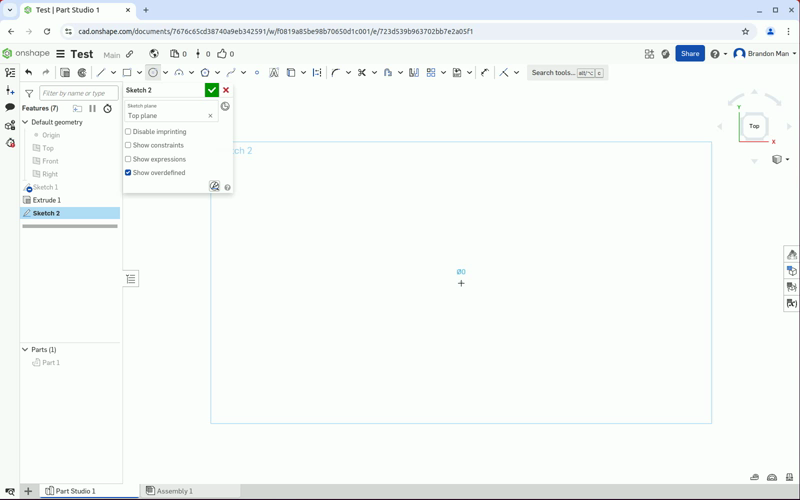
mouse_move(519, 282)
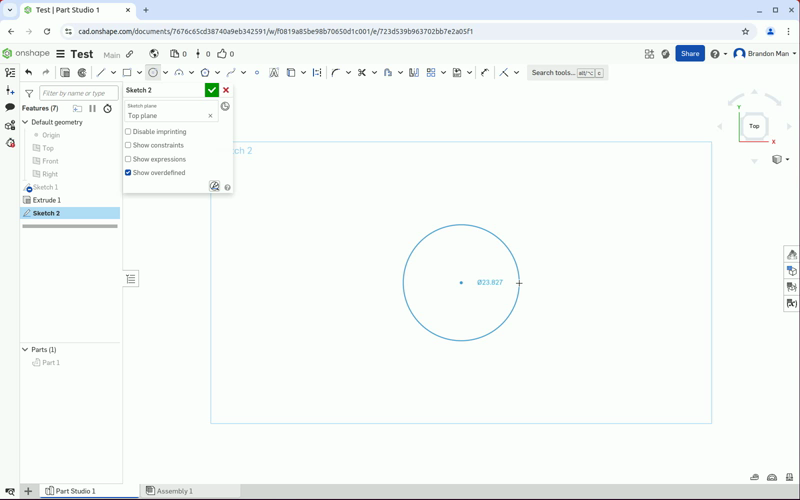
click(519, 282)
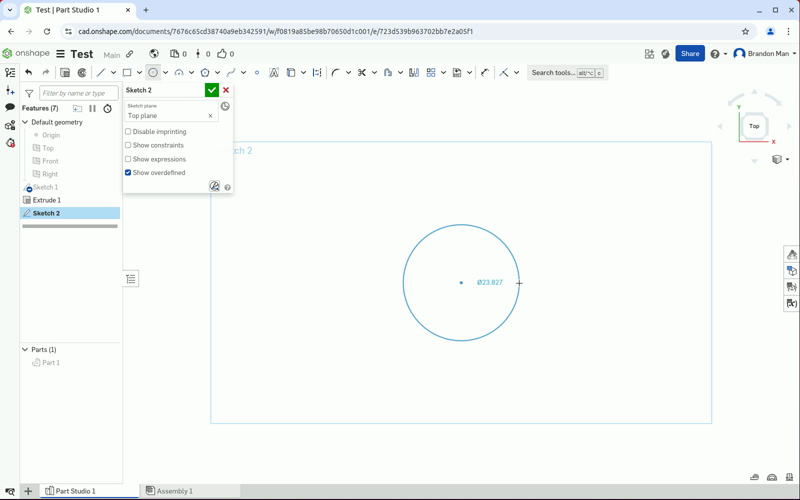
key(esc)
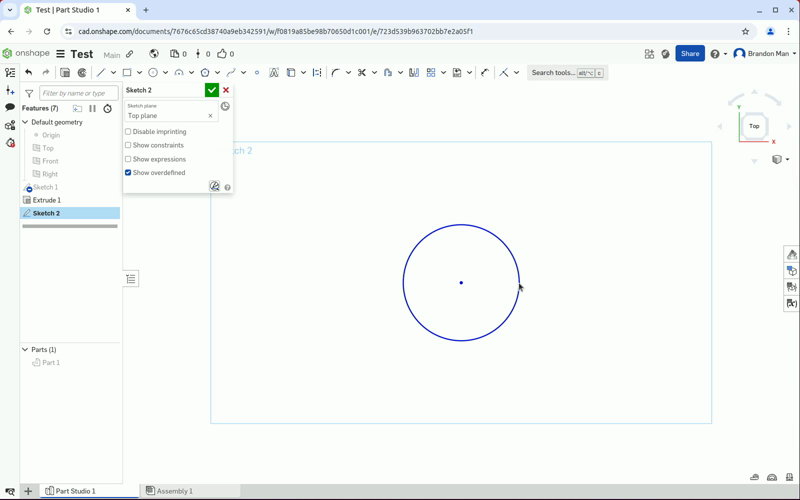
mouse_move(468, 238)
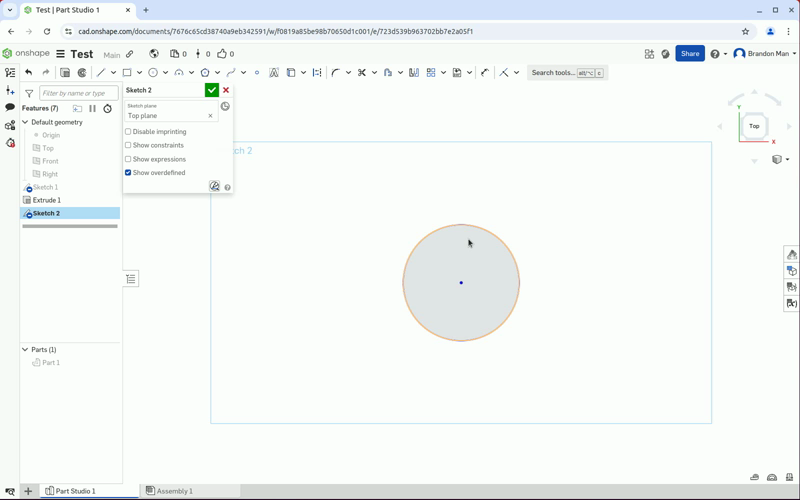
click(468, 238)
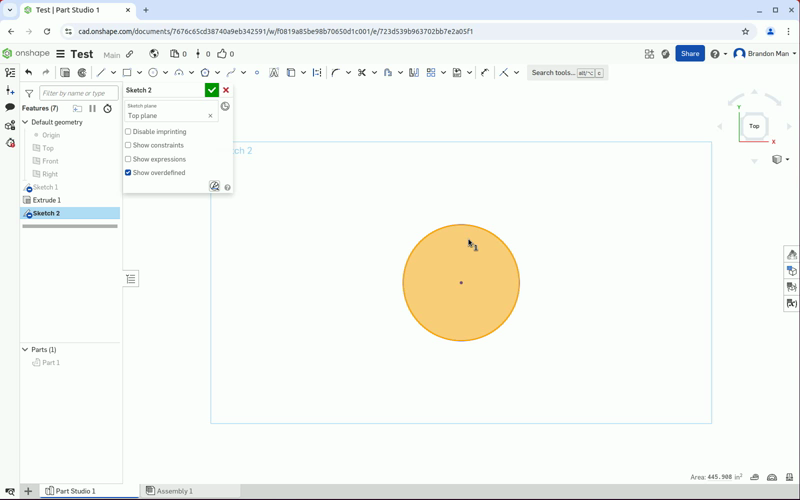
mouse_move(73, 352)
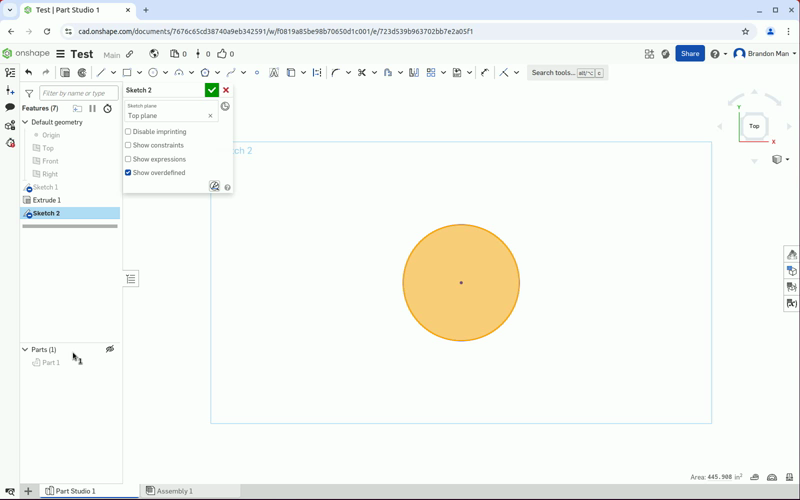
key(shift+y)
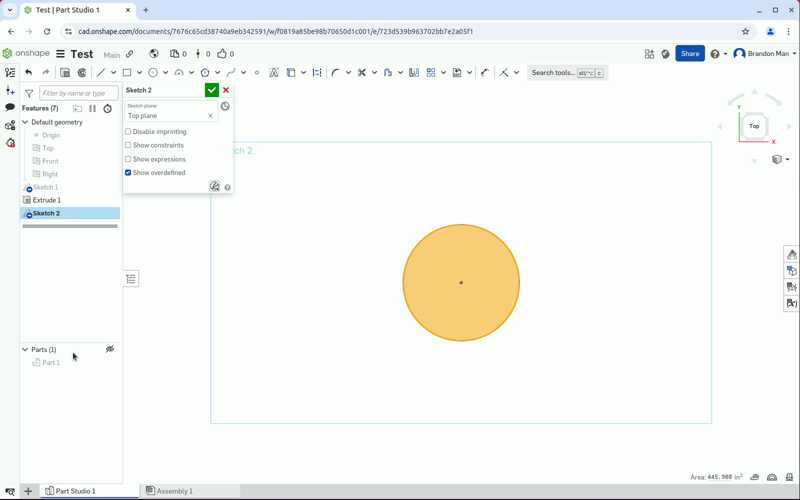
key(shift+e)
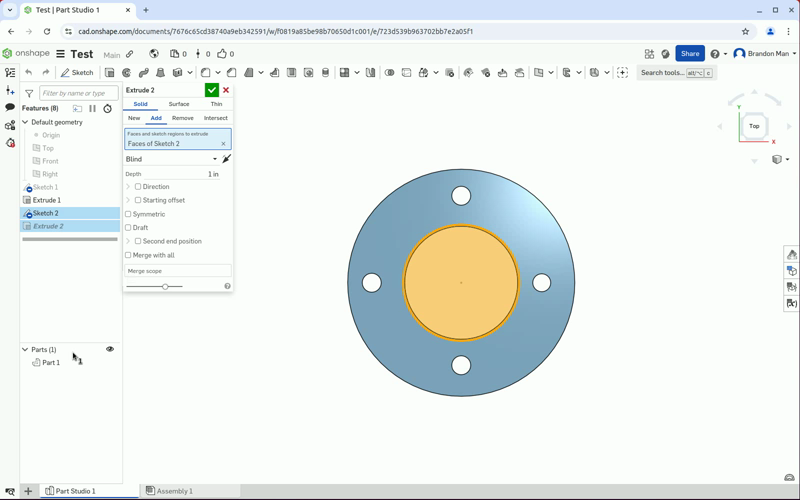
mouse_move(143, 106)
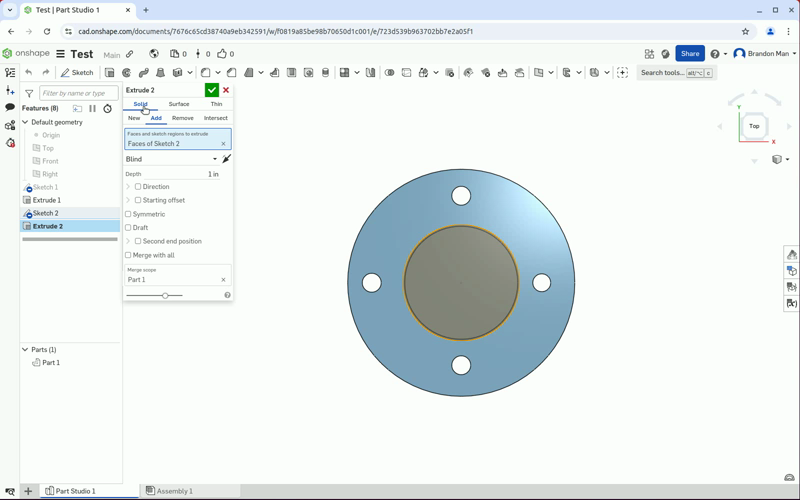
click(143, 106)
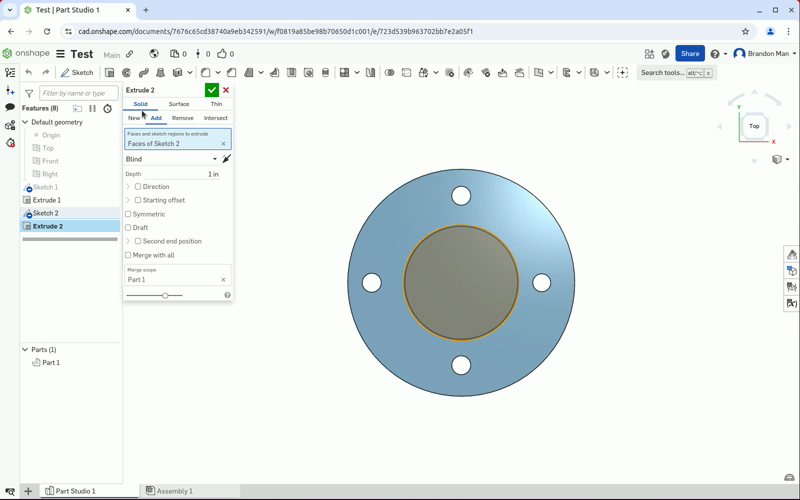
mouse_move(137, 120)
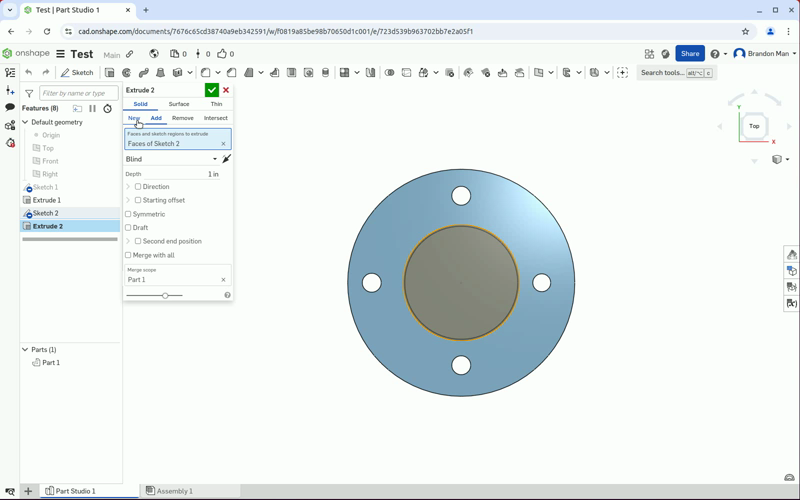
click(137, 120)
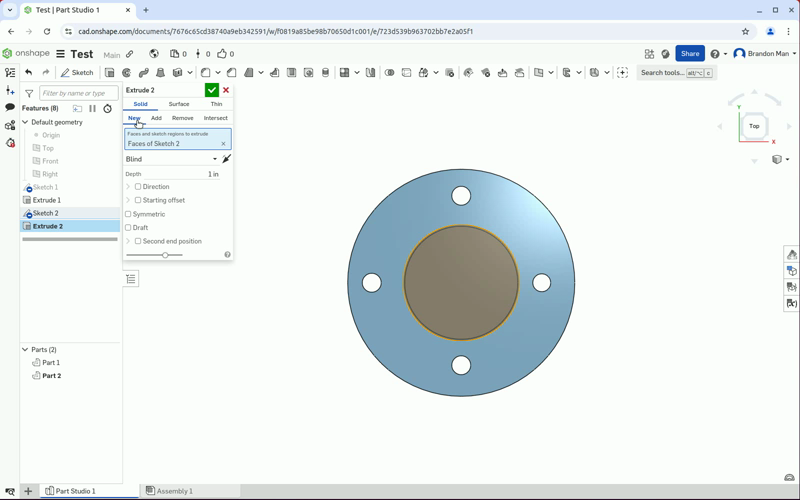
key(tab, 4)
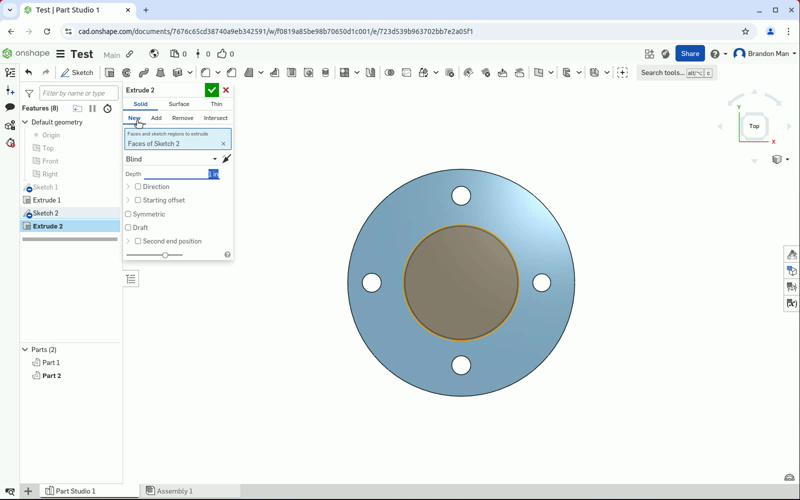
text(-16.128)
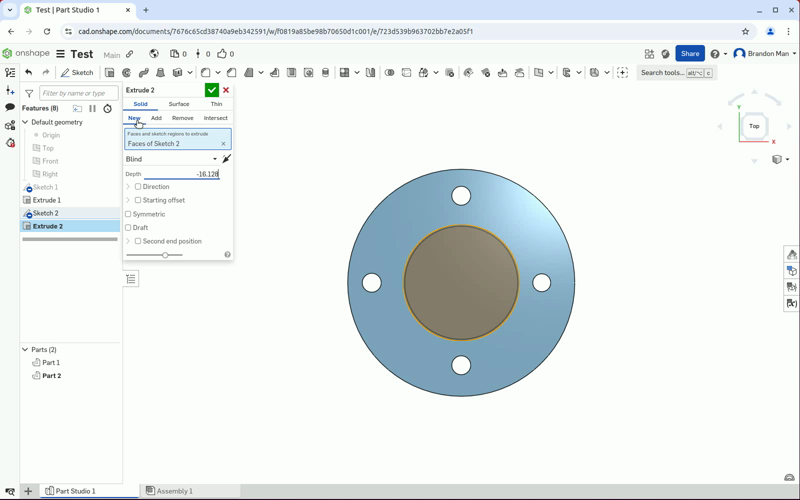
key(enter)
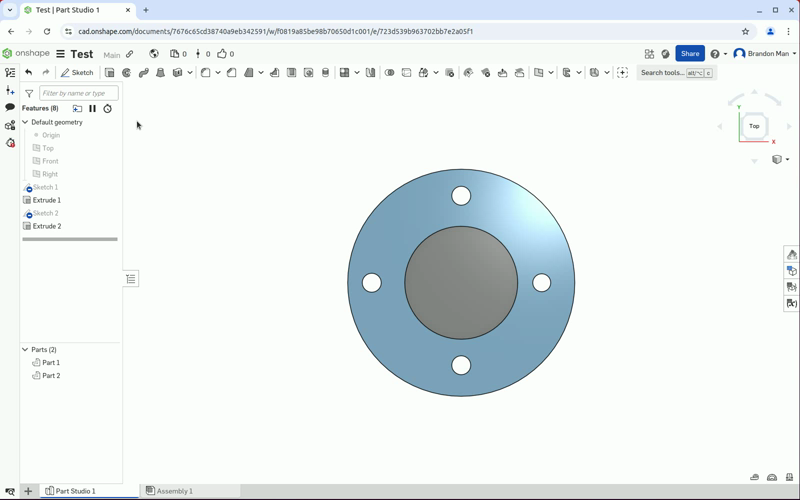
key(shift+h)
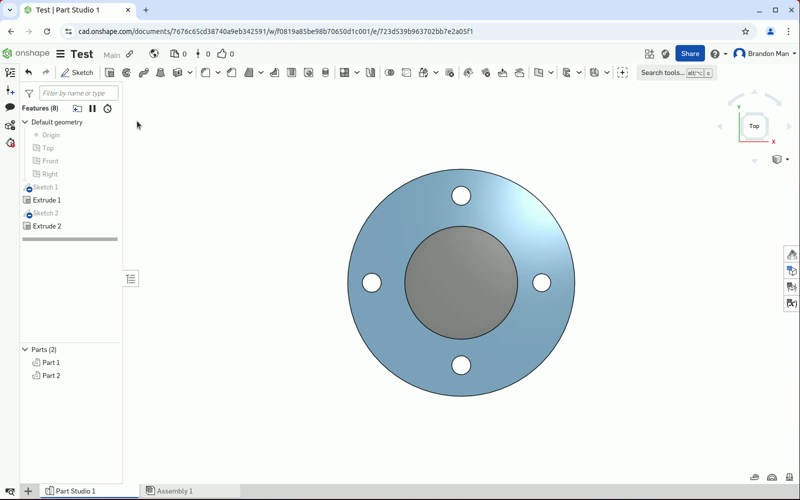
key(shift+h)
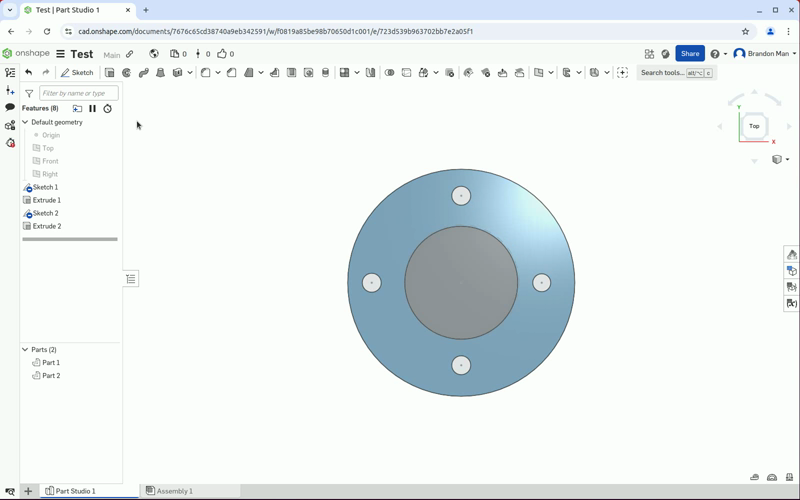
key(shift+7)
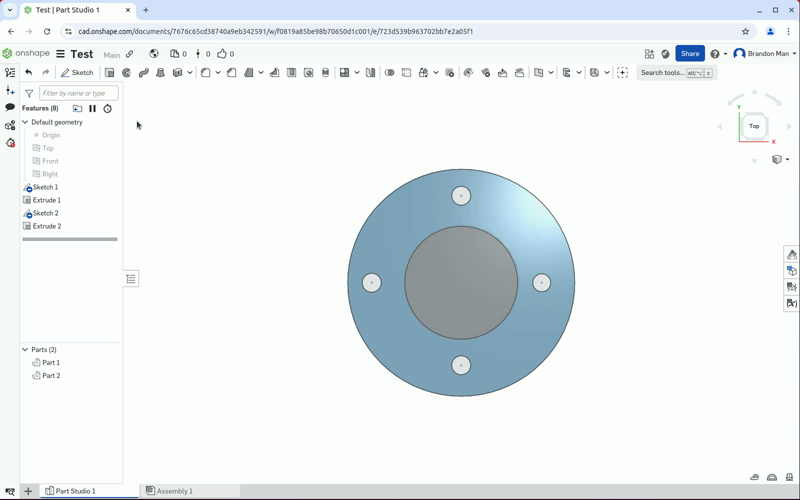
key(up, 3)
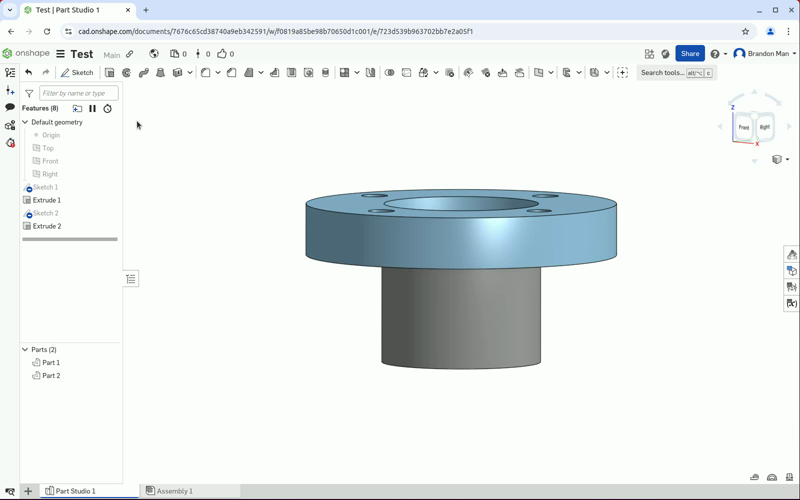
key(left, 3)
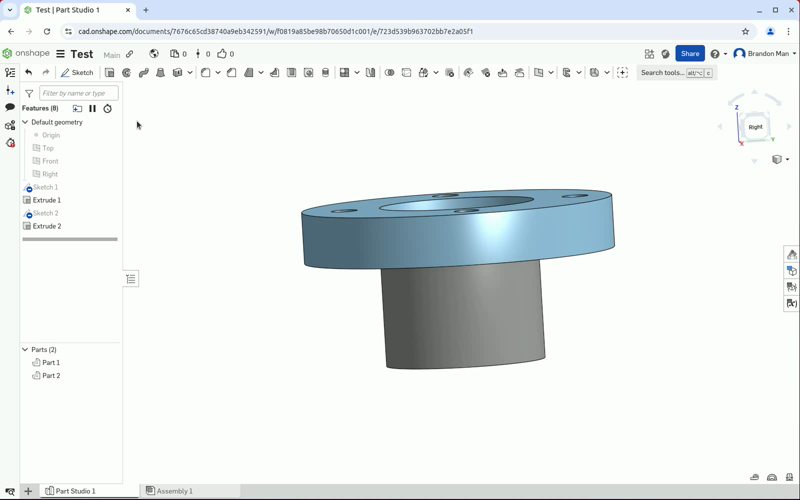
key(right, 3)
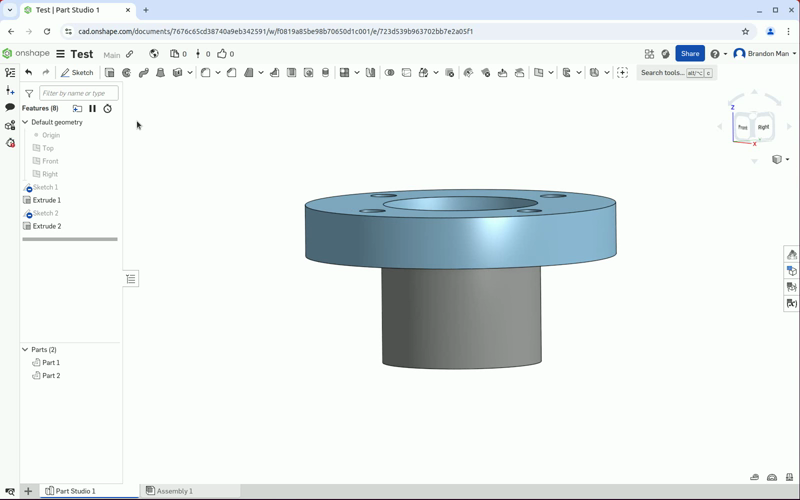
key(down, 3)
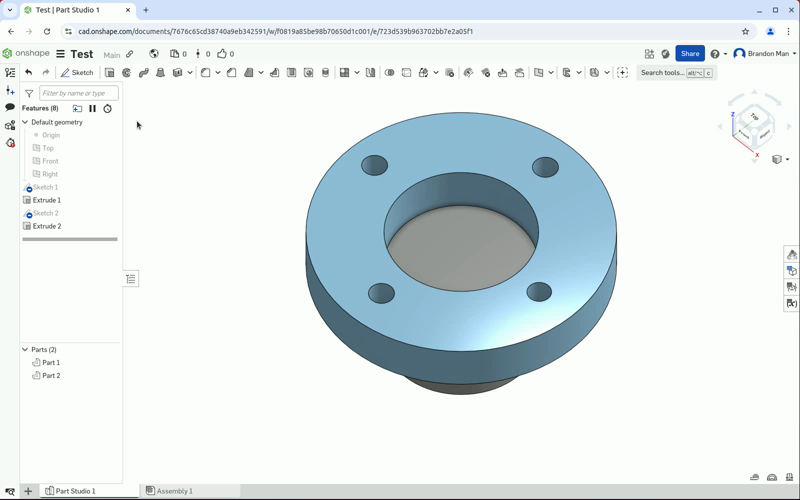
mouse_move(73, 189)
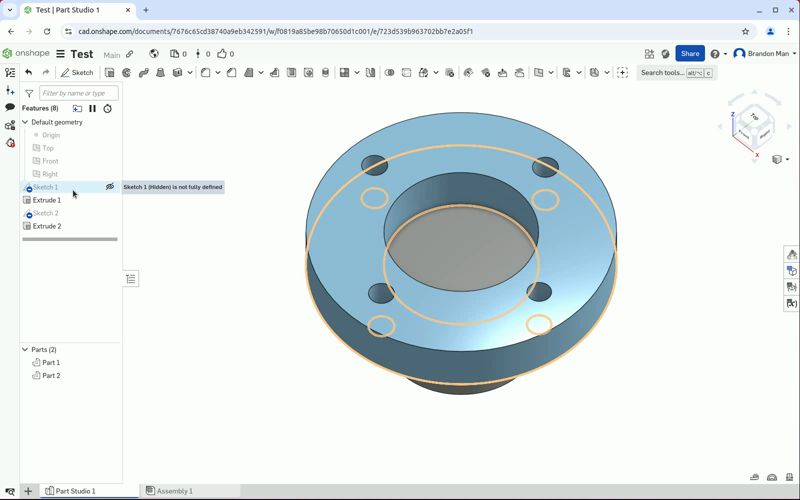
click(73, 189)